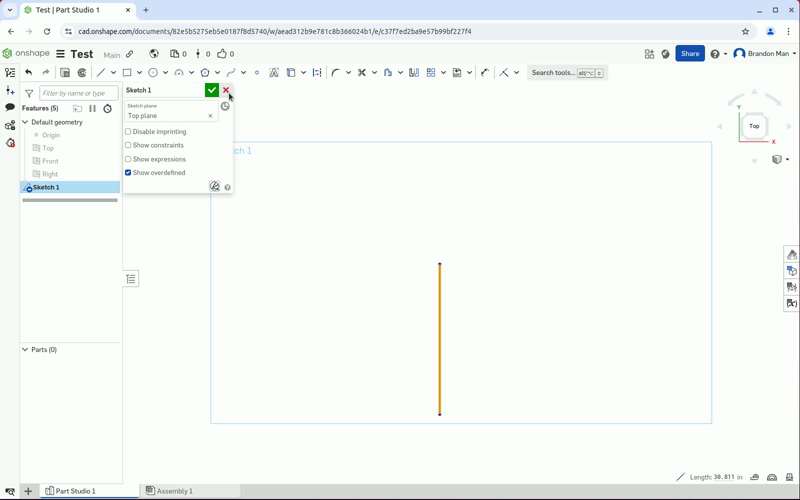
key(shift+h)
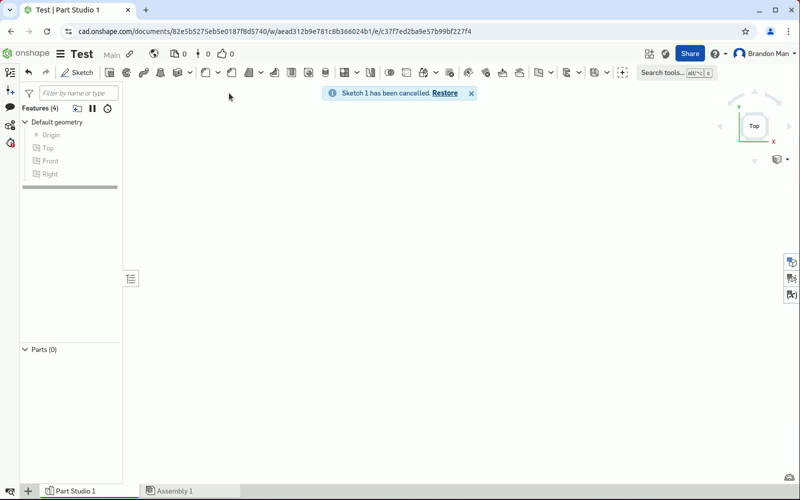
mouse_move(73, 352)
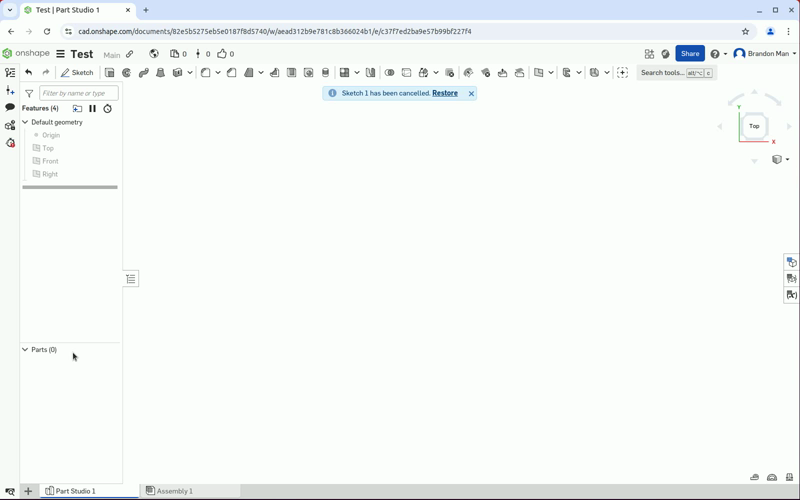
key(y)
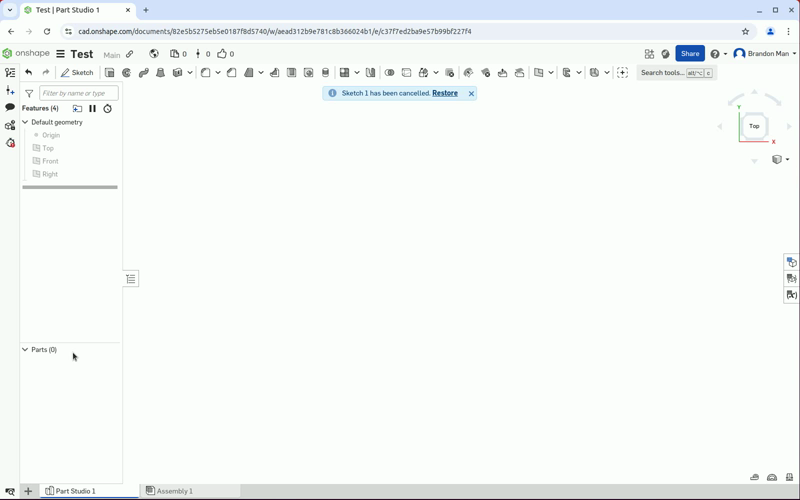
key(shift+p)
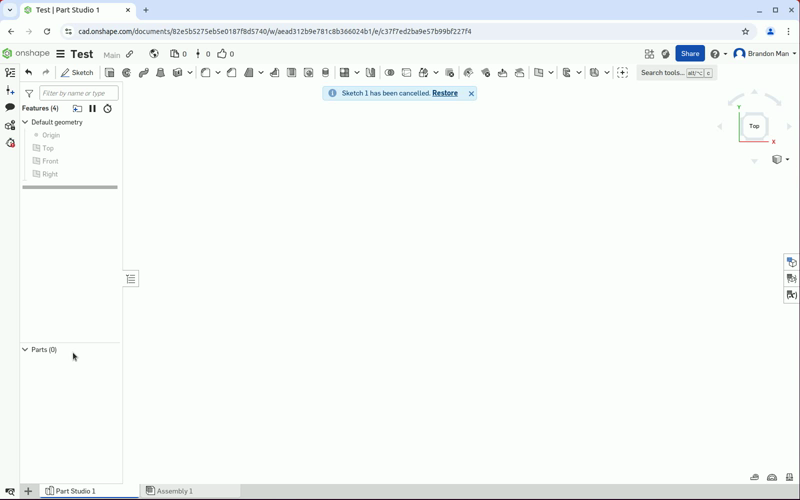
key(space)
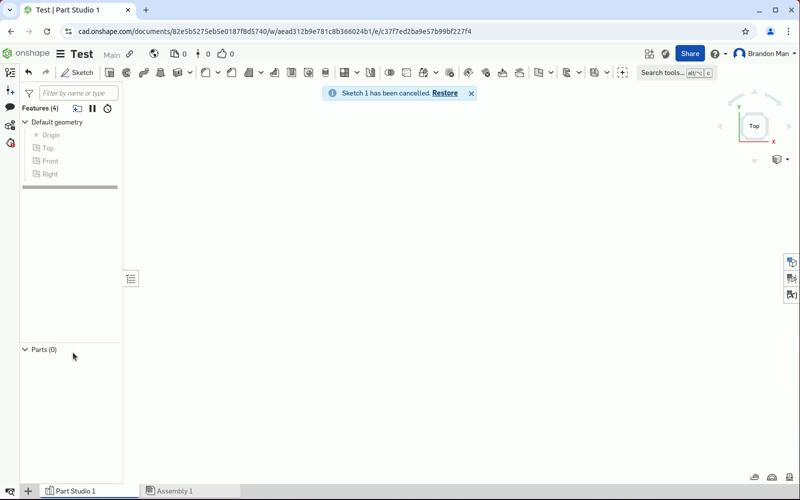
key_down(shift)
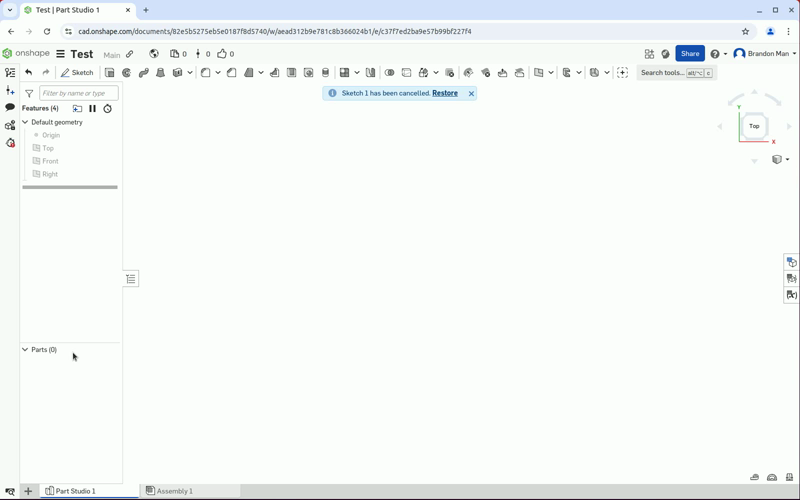
key(up)
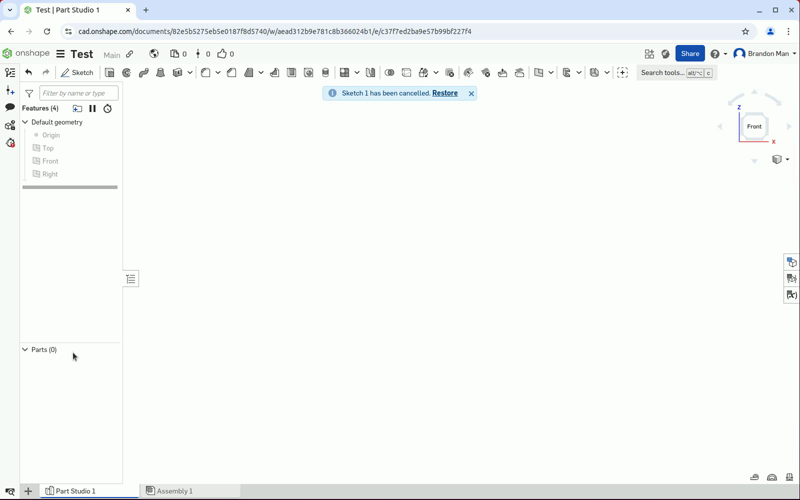
key_up(shift)
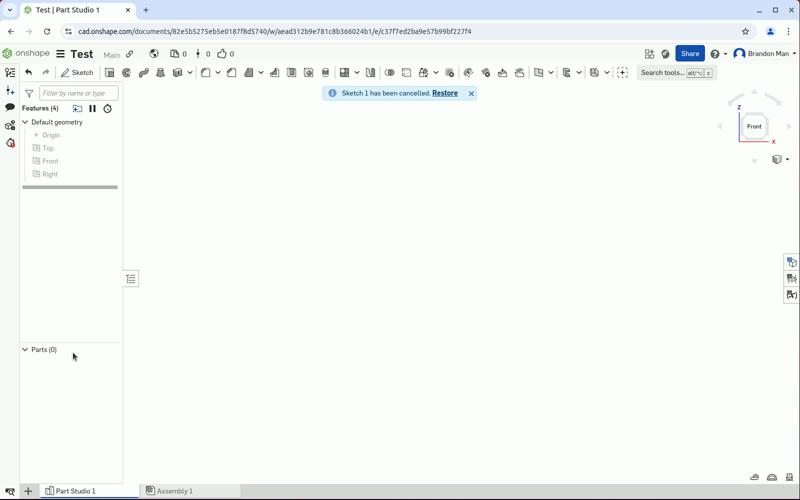
mouse_move(73, 352)
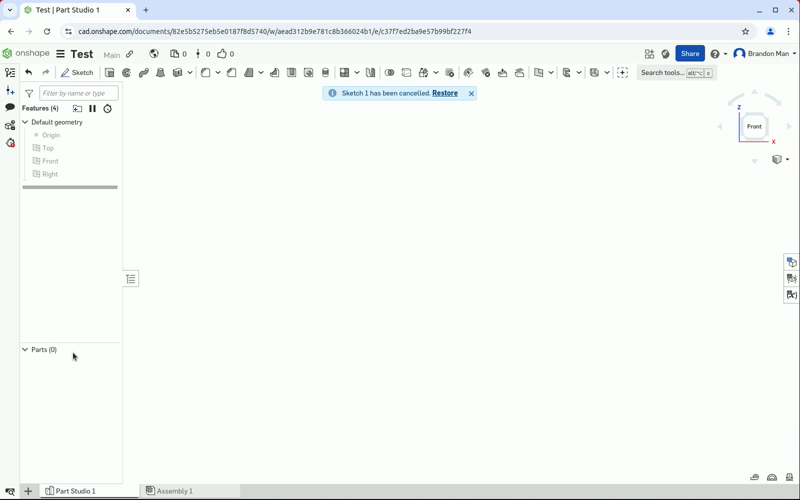
key(shift+y)
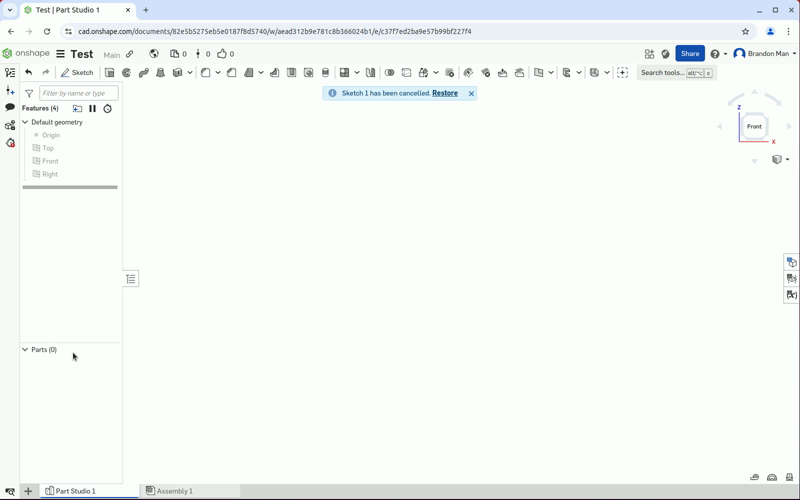
key(shift+s)
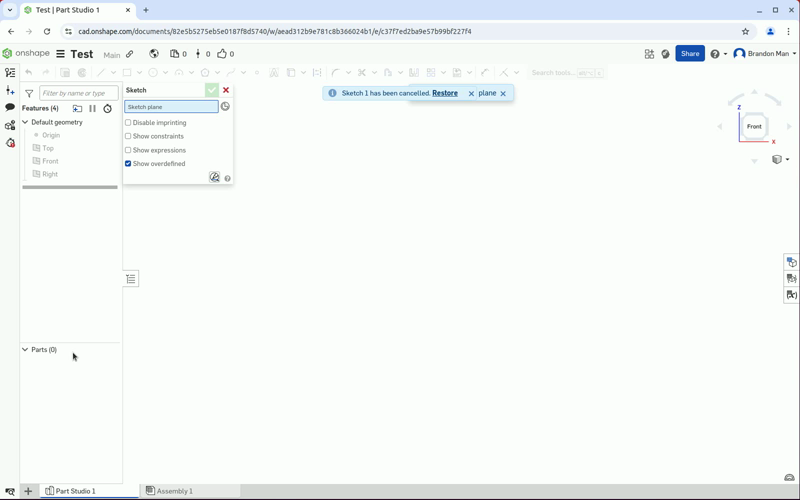
mouse_move(73, 163)
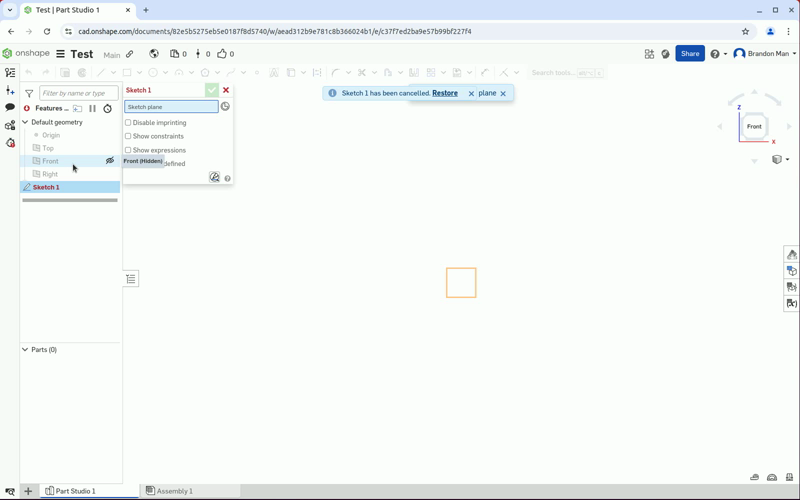
click(73, 163)
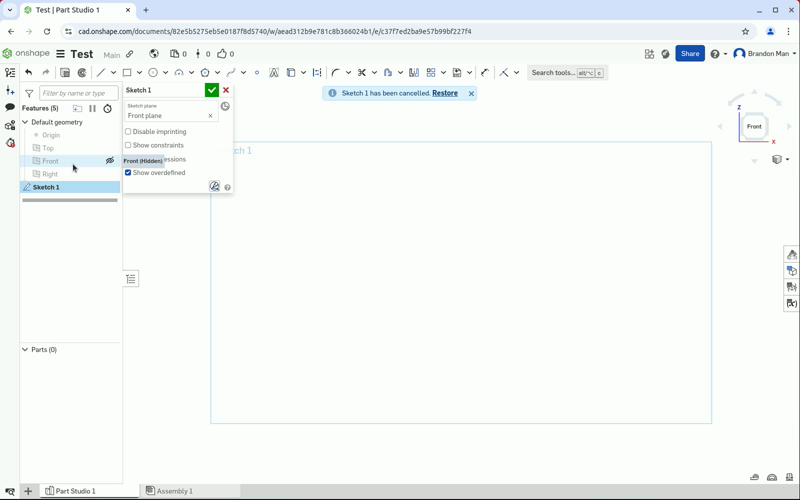
mouse_move(73, 352)
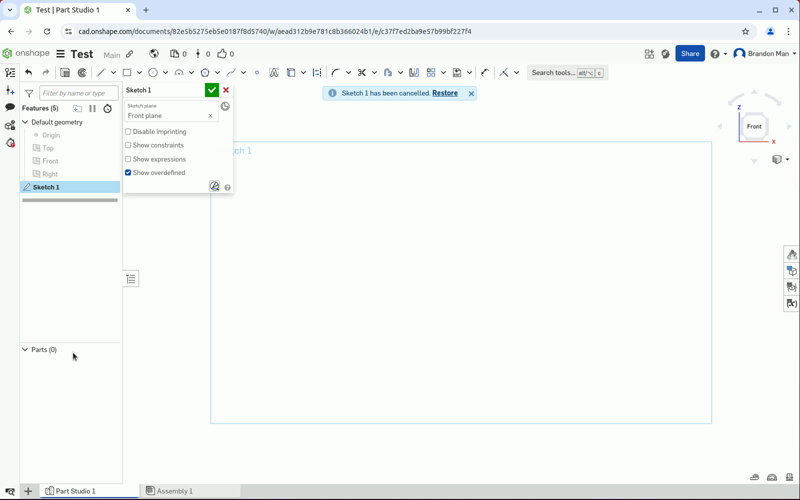
key(y)
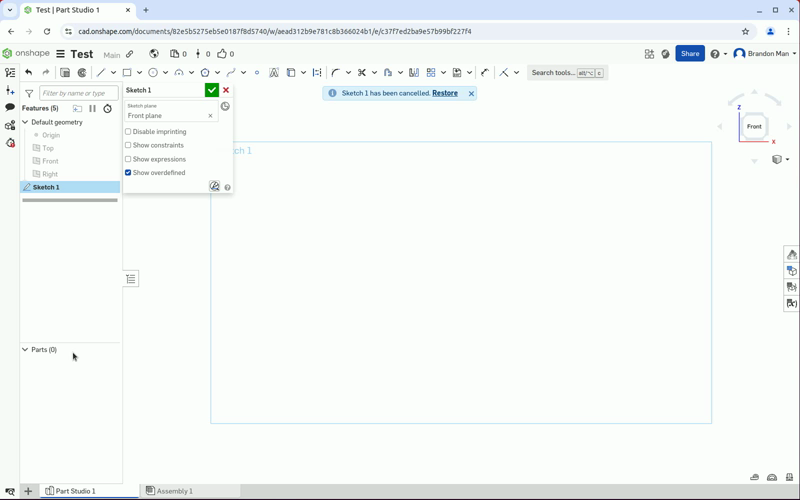
key(l)
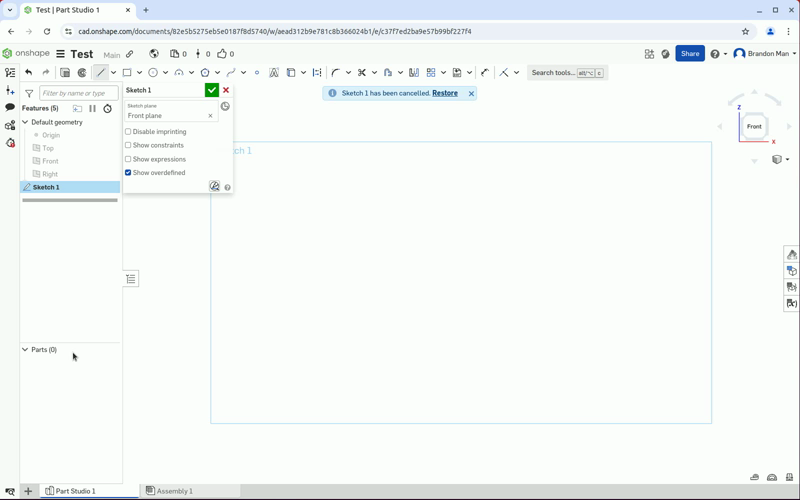
key_down(shift)
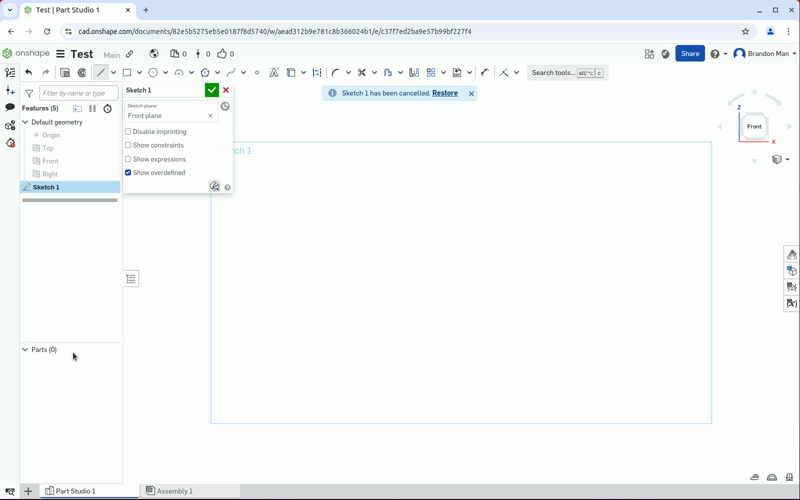
mouse_move(429, 332)
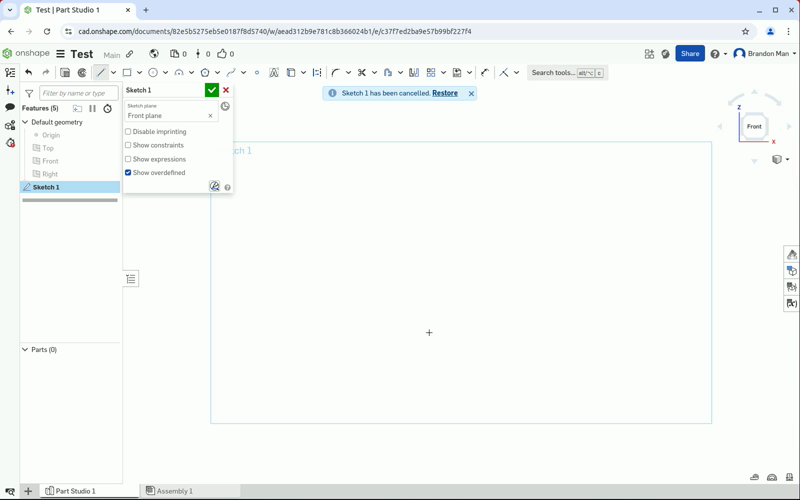
click(429, 332)
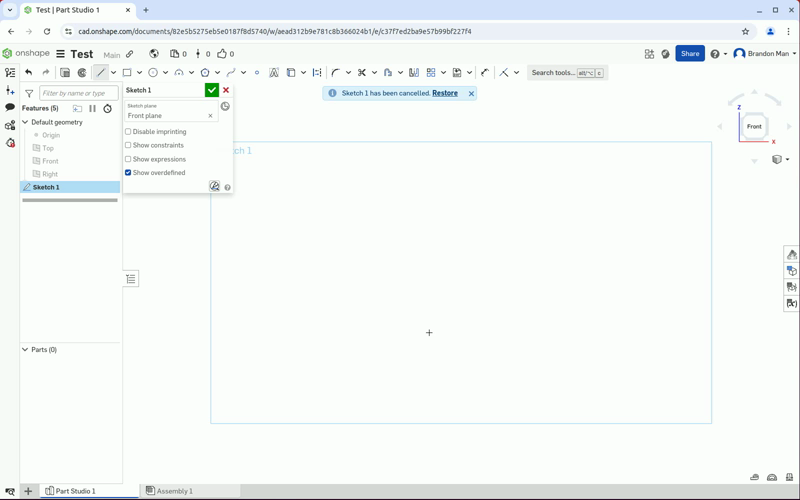
key_up(shift)
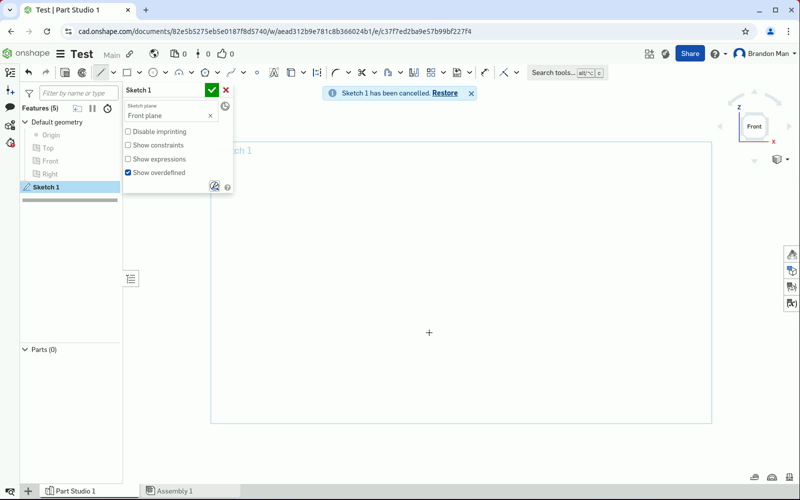
key_down(shift)
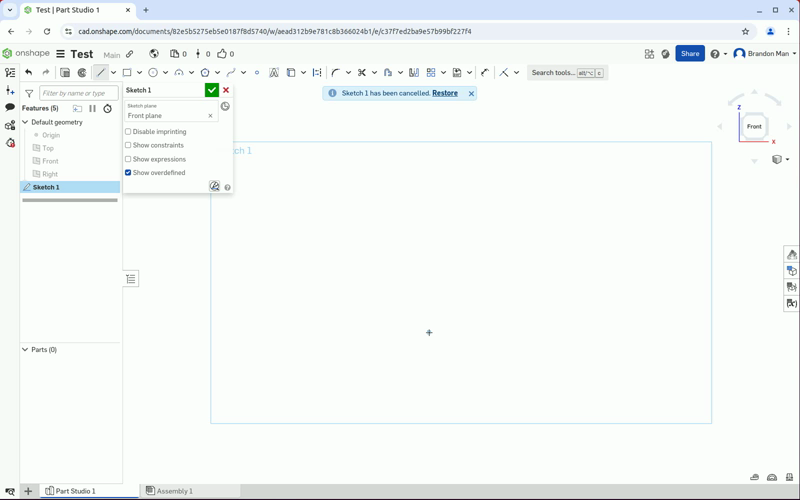
mouse_move(492, 332)
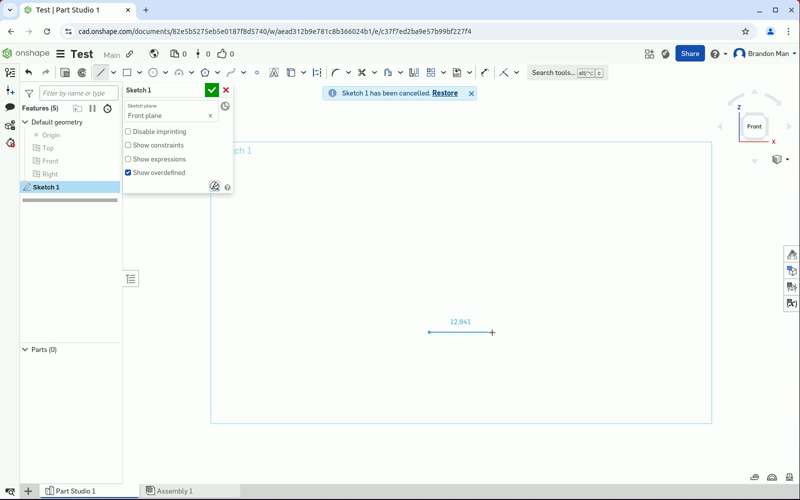
click(492, 332)
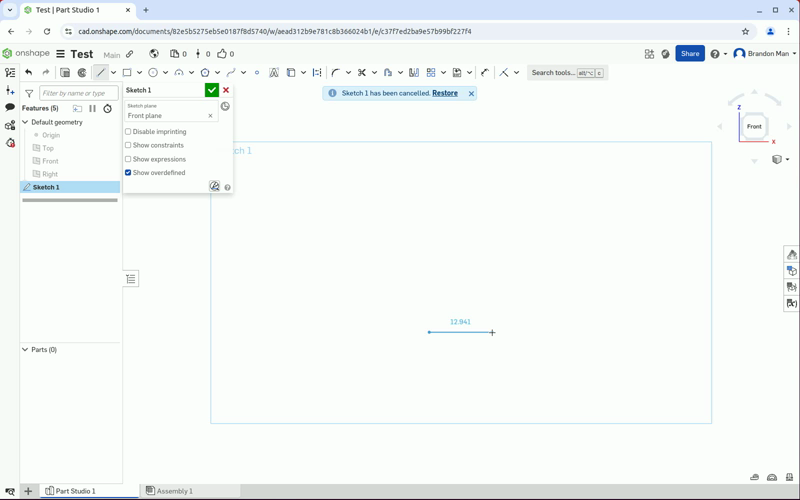
key_up(shift)
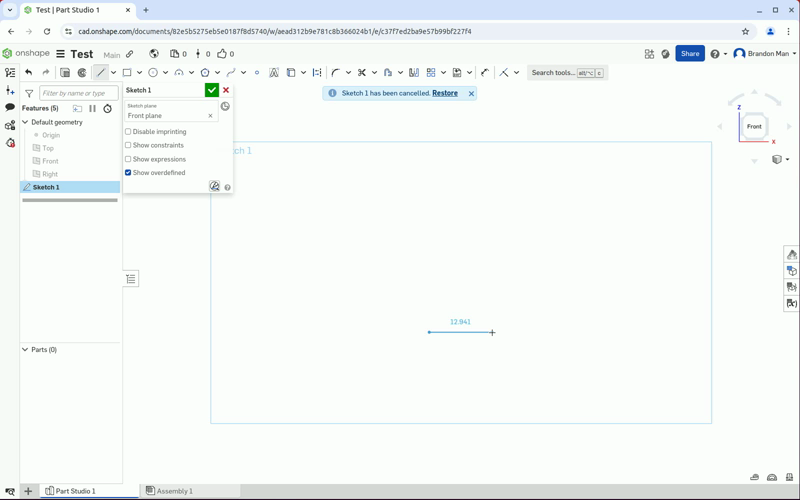
key_down(shift)
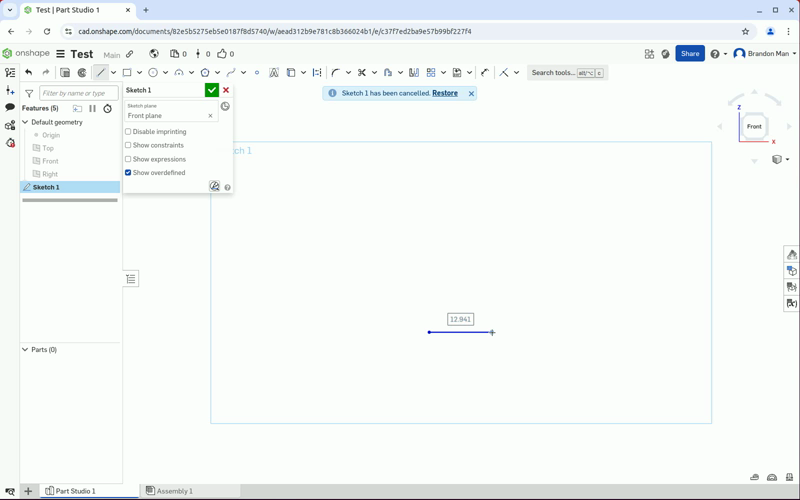
mouse_move(492, 233)
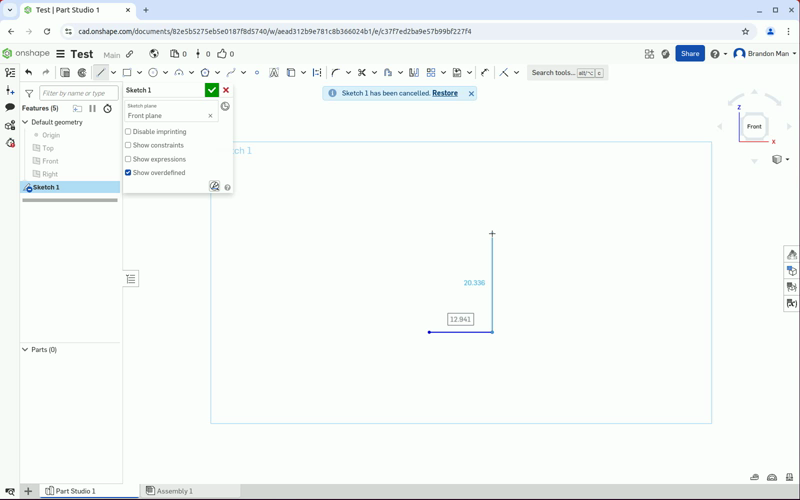
click(492, 233)
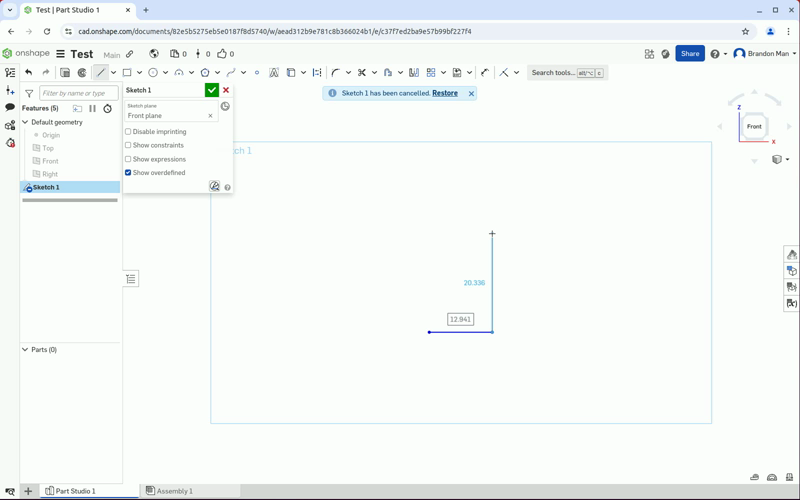
key_up(shift)
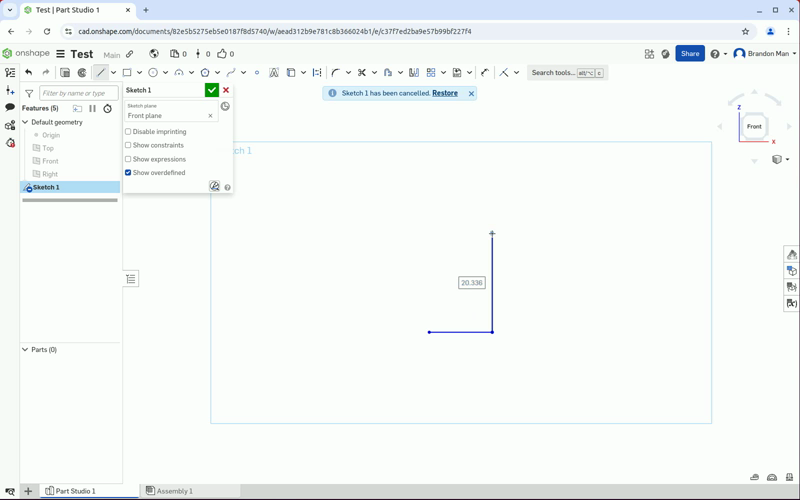
key_down(shift)
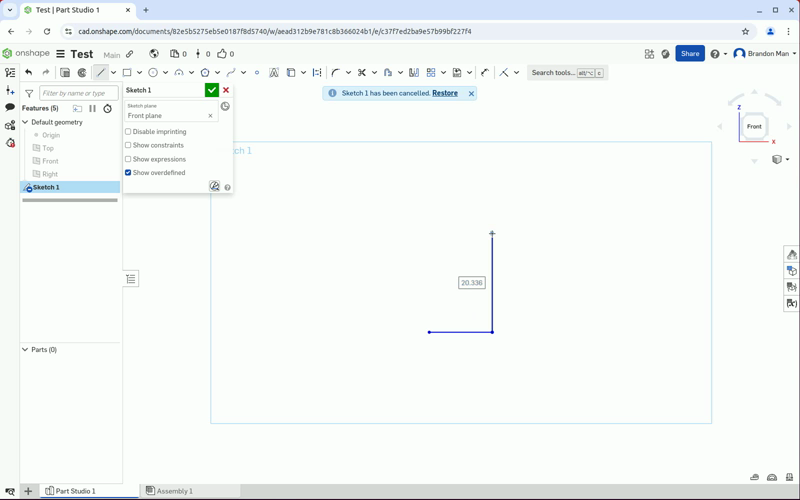
mouse_move(429, 233)
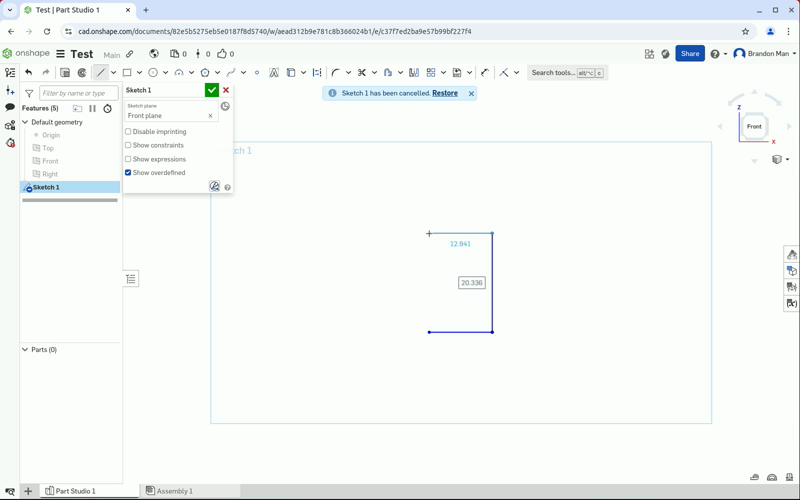
click(429, 233)
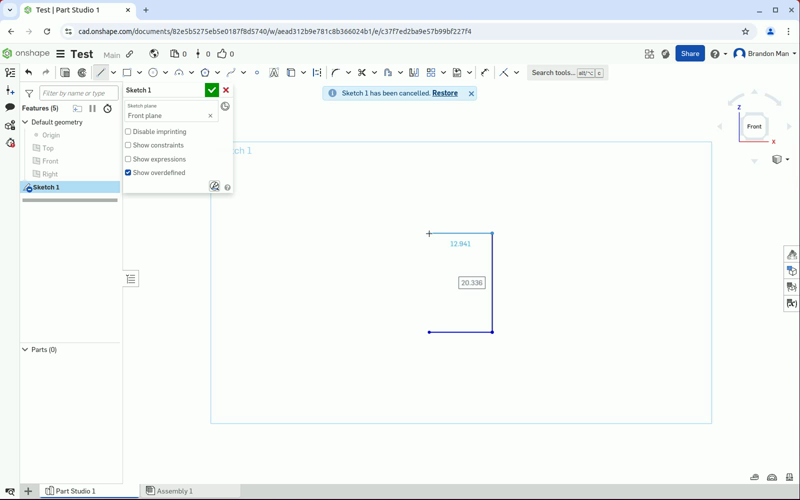
key_up(shift)
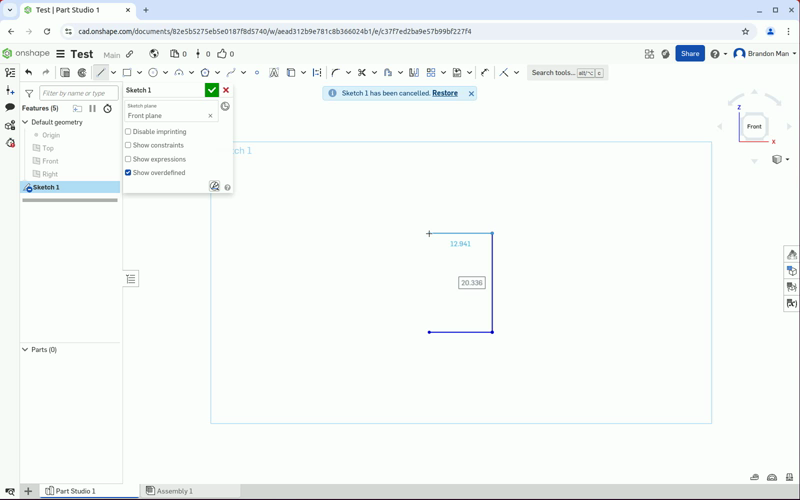
key_down(shift)
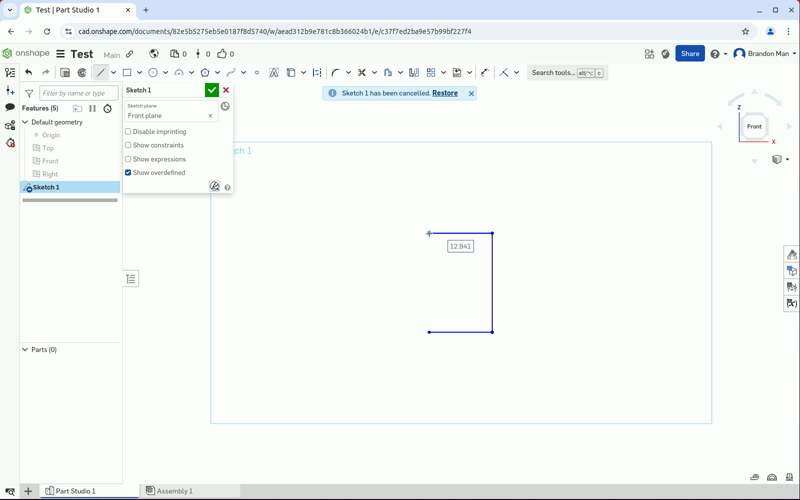
mouse_move(429, 332)
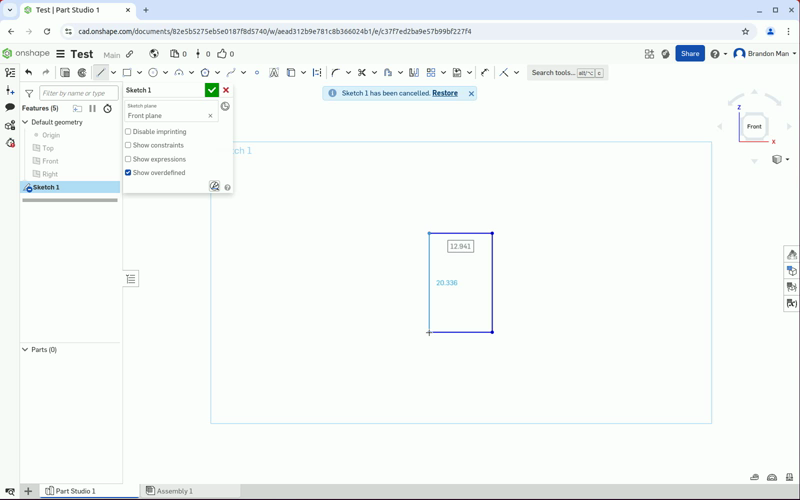
key_up(shift)
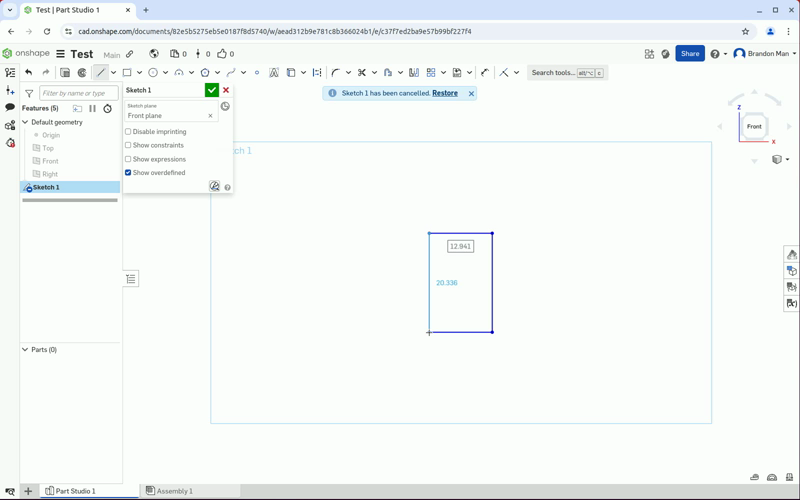
click(429, 332)
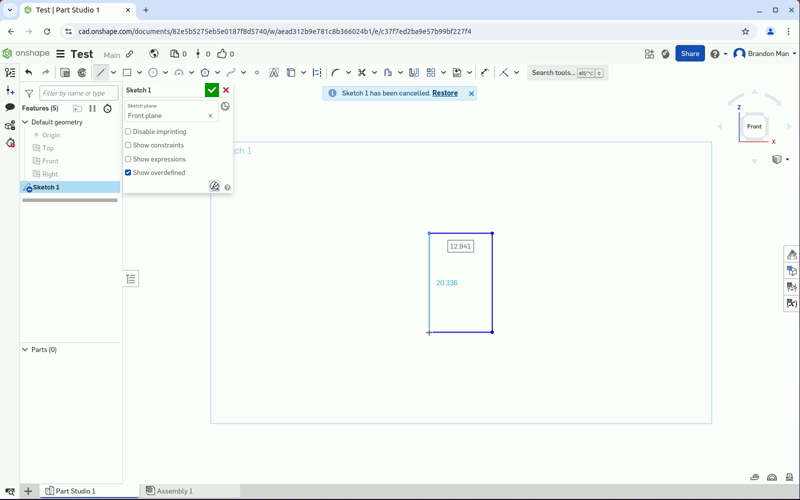
key(esc)
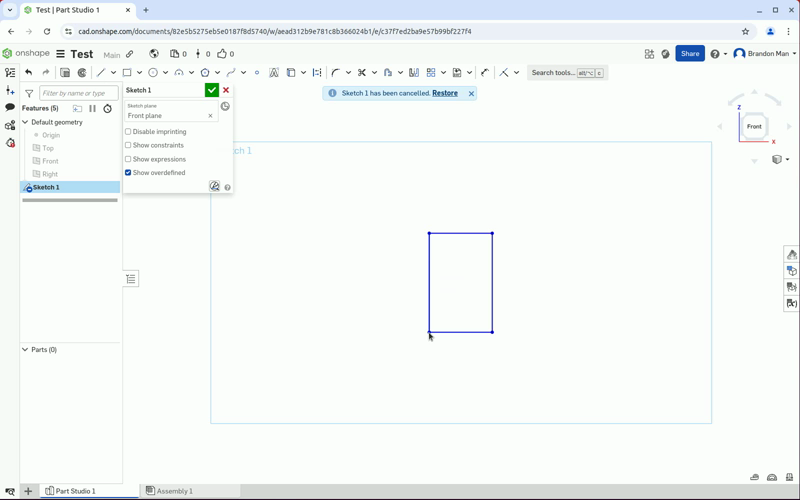
mouse_move(452, 310)
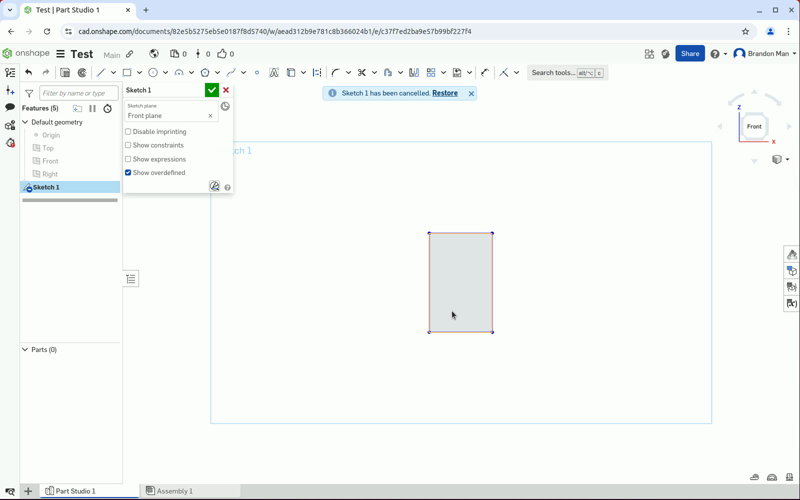
click(452, 310)
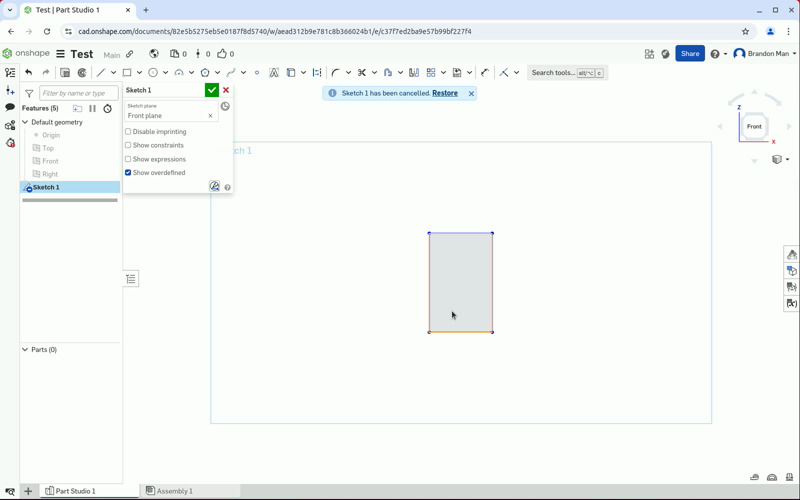
mouse_move(73, 352)
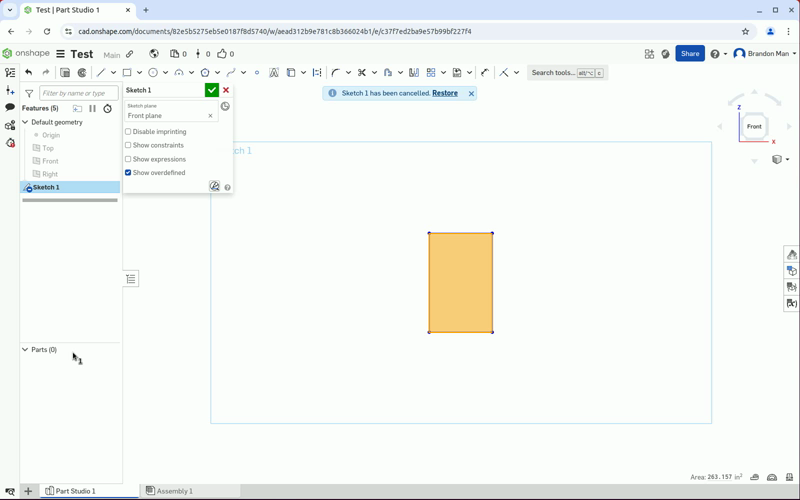
key(shift+y)
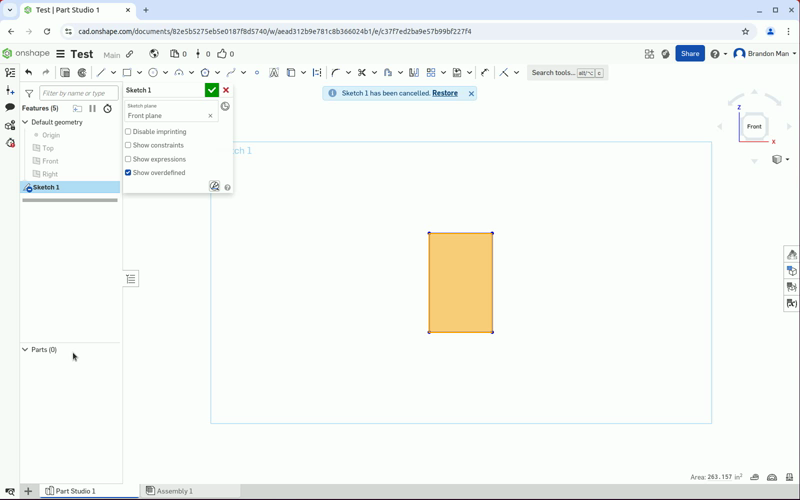
key(shift+e)
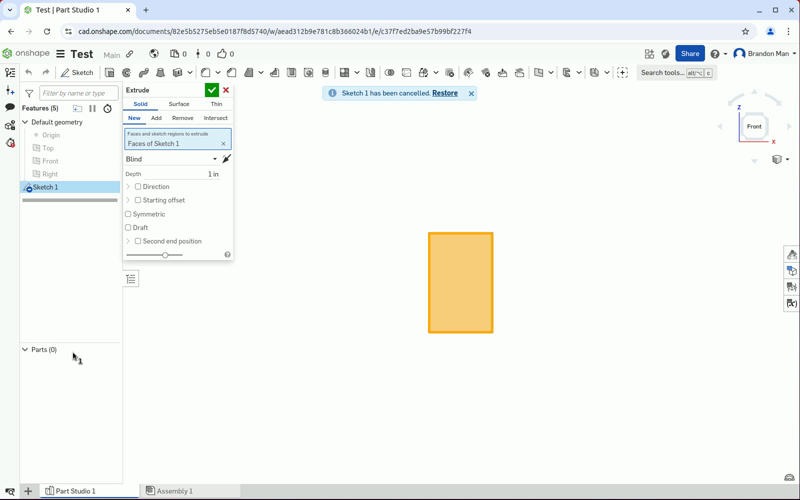
mouse_move(143, 106)
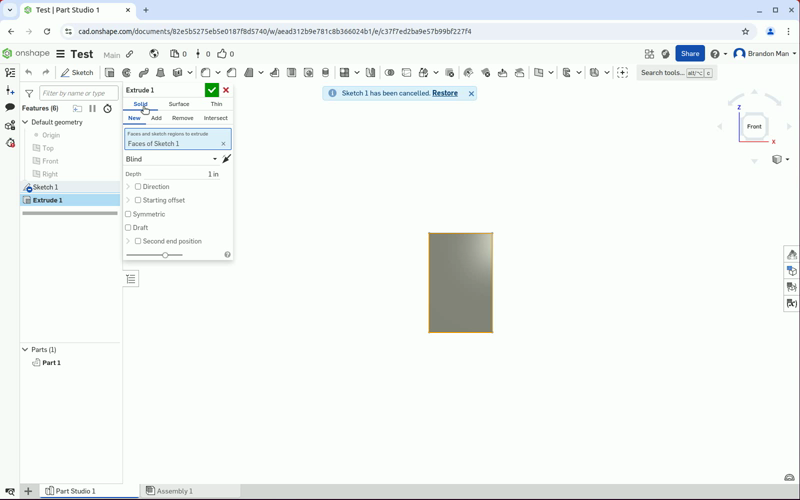
click(143, 106)
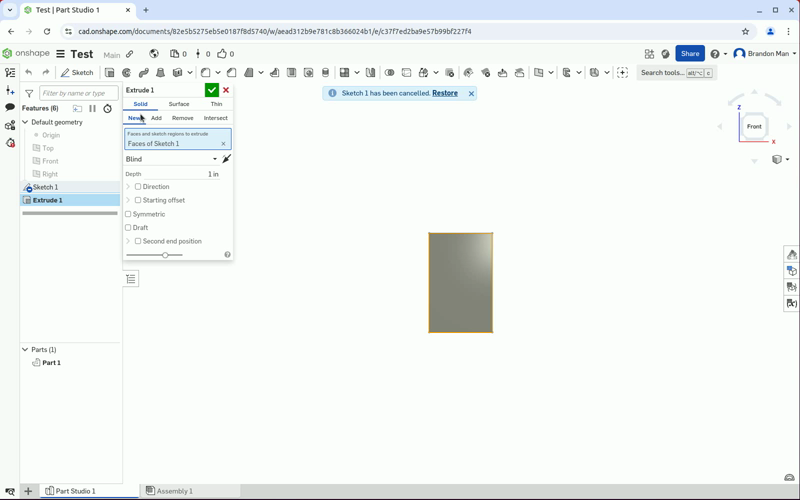
mouse_move(137, 120)
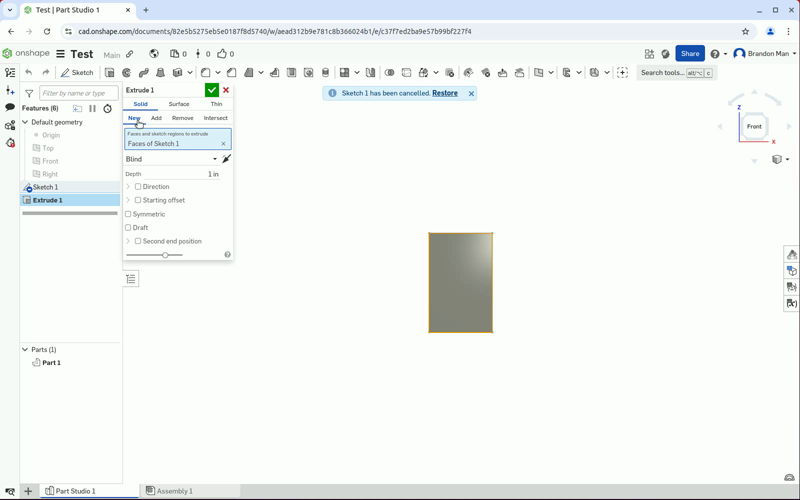
click(137, 120)
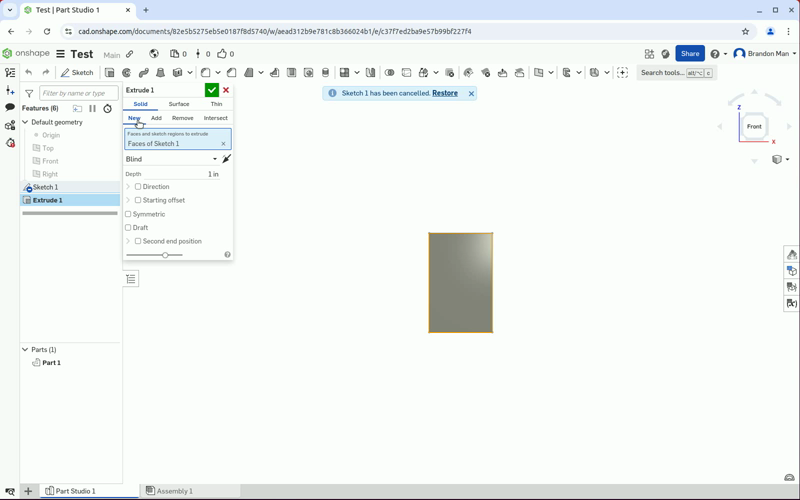
key(tab, 4)
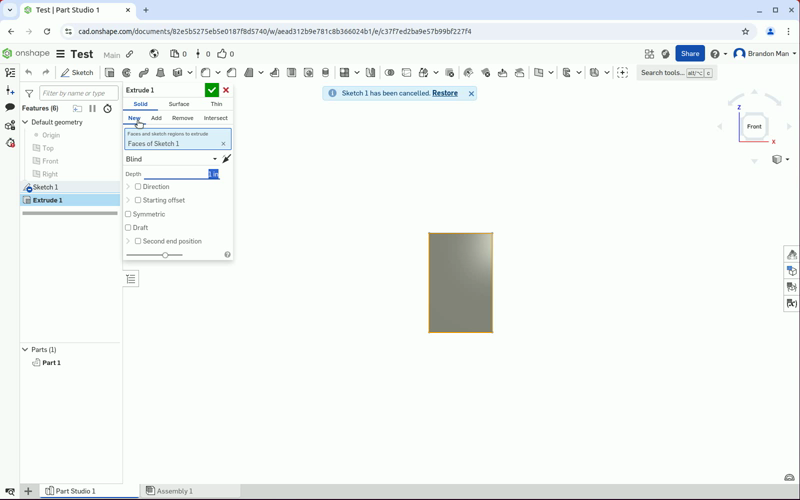
text(0.481)
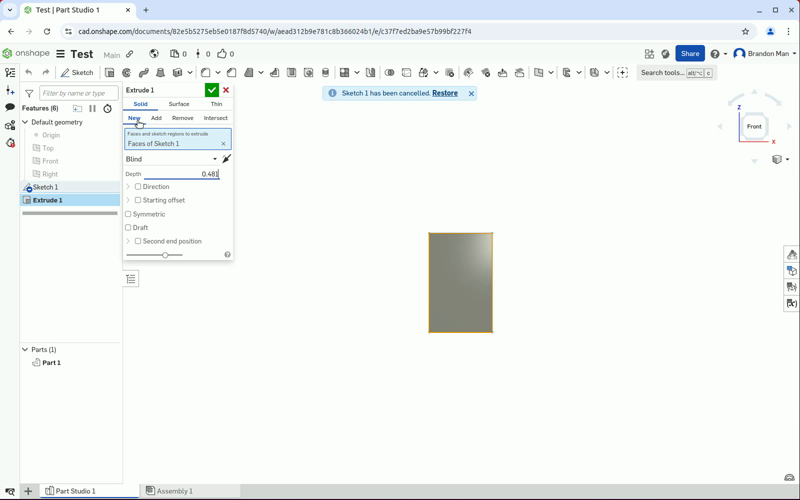
key(enter)
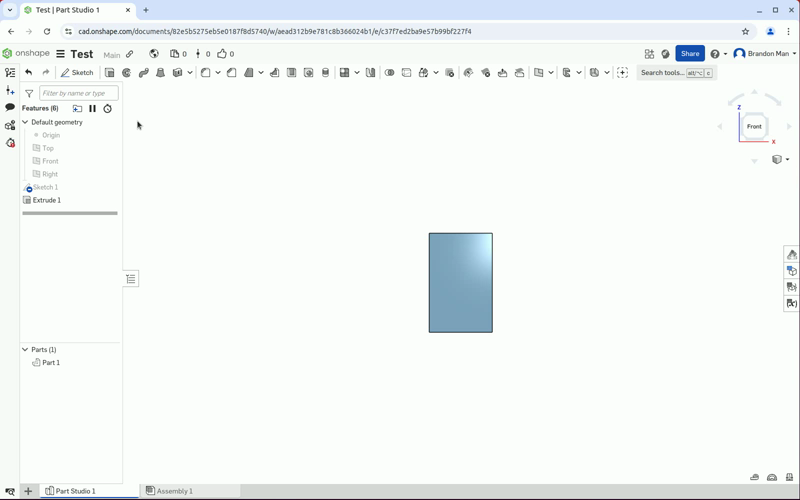
key(shift+h)
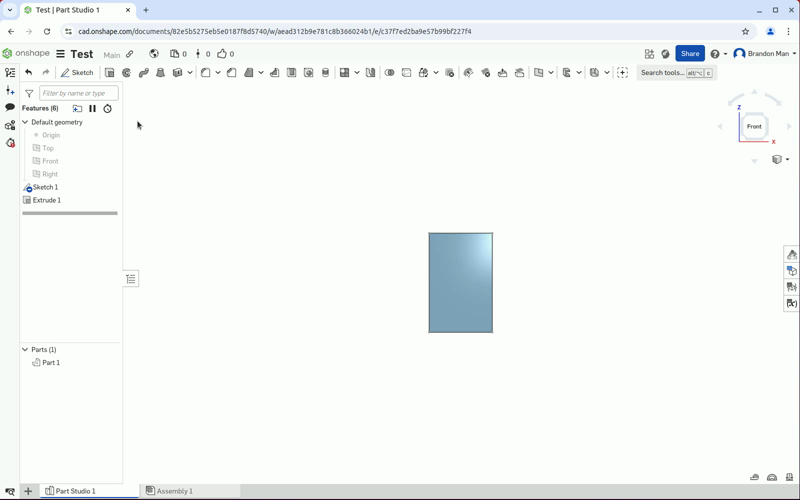
key(shift+h)
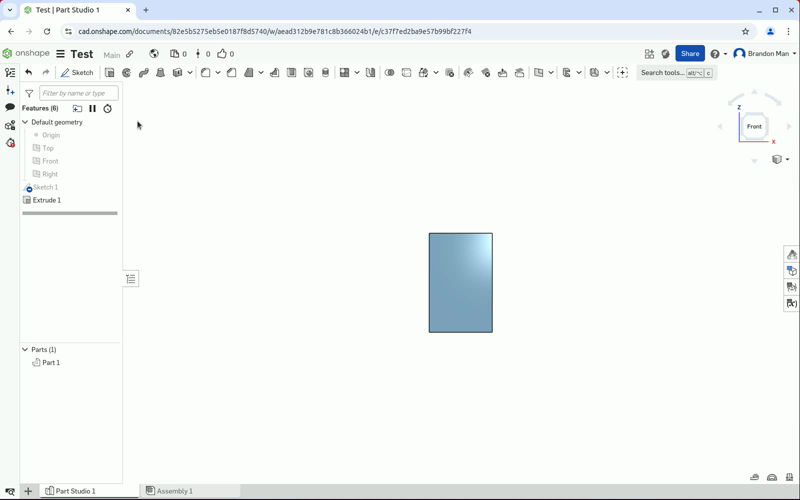
mouse_move(73, 189)
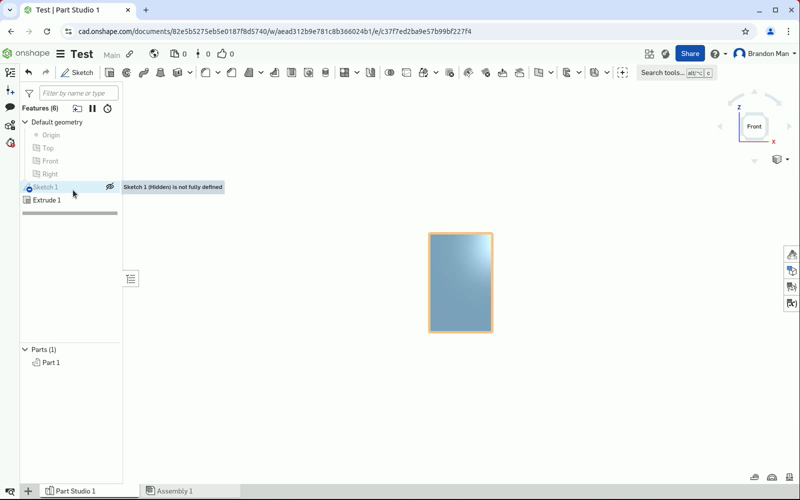
click(73, 189)
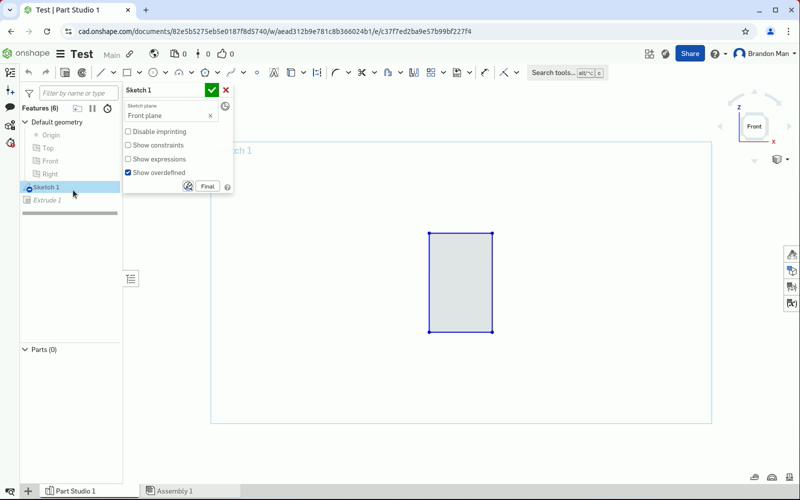
mouse_move(229, 92)
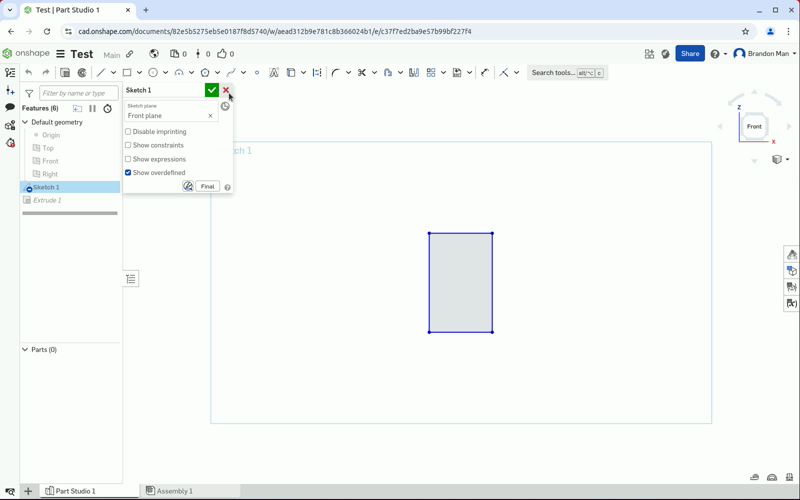
click(229, 92)
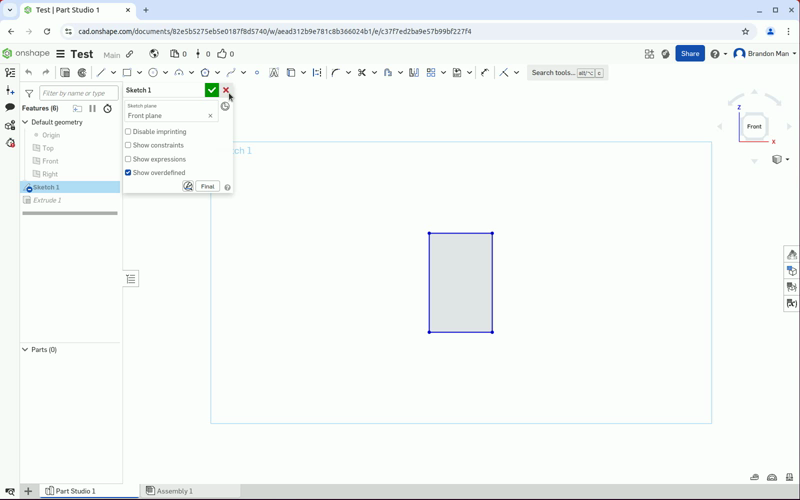
key(shift+s)
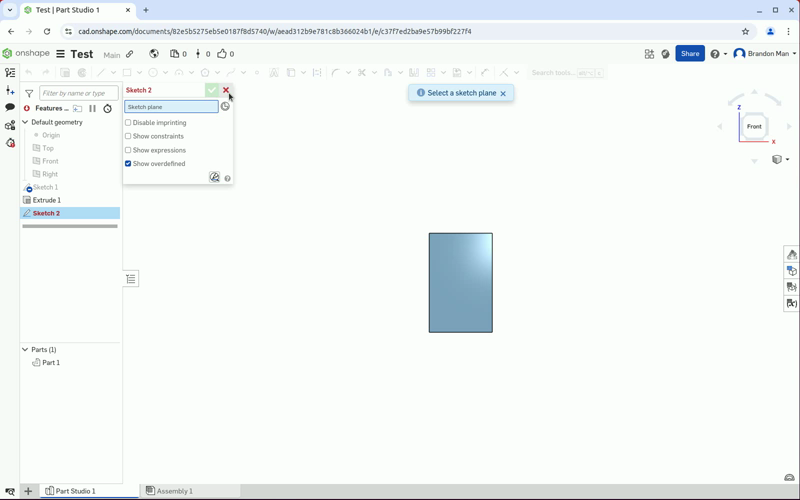
mouse_move(73, 163)
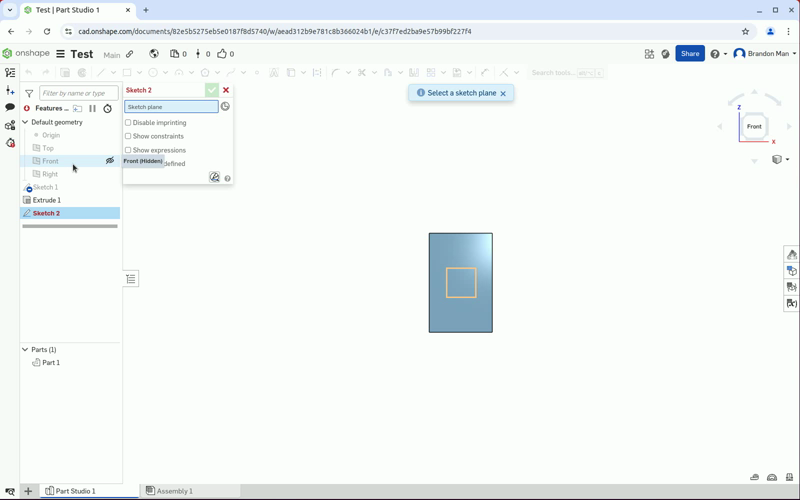
click(73, 163)
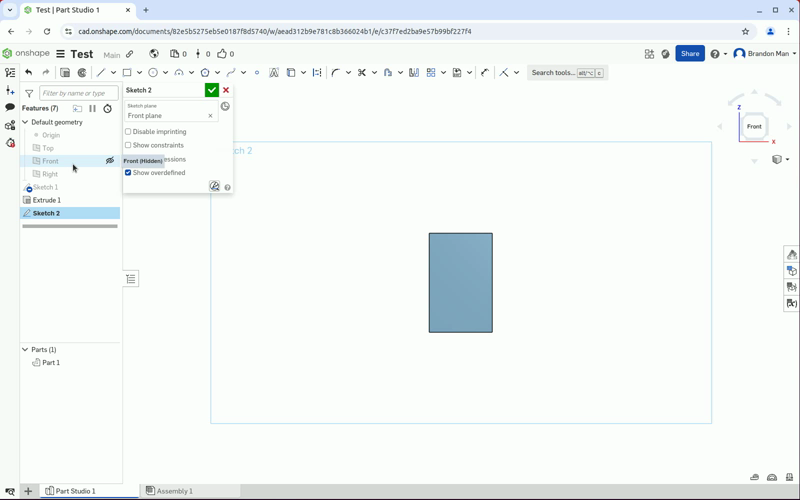
mouse_move(73, 352)
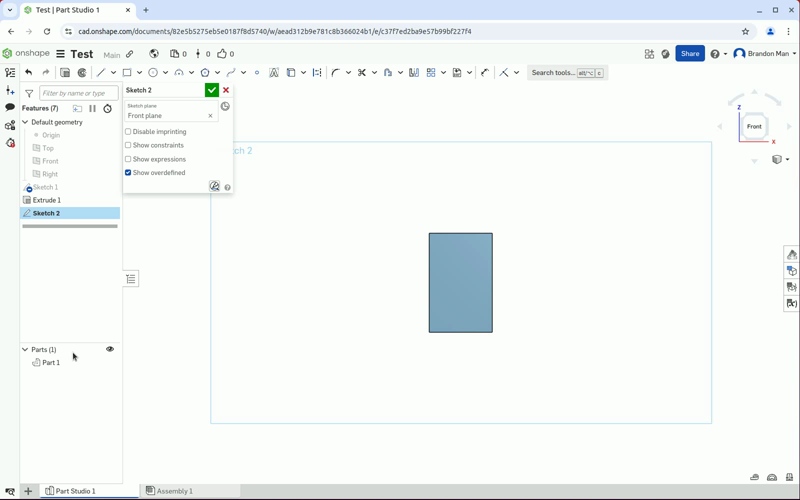
key(y)
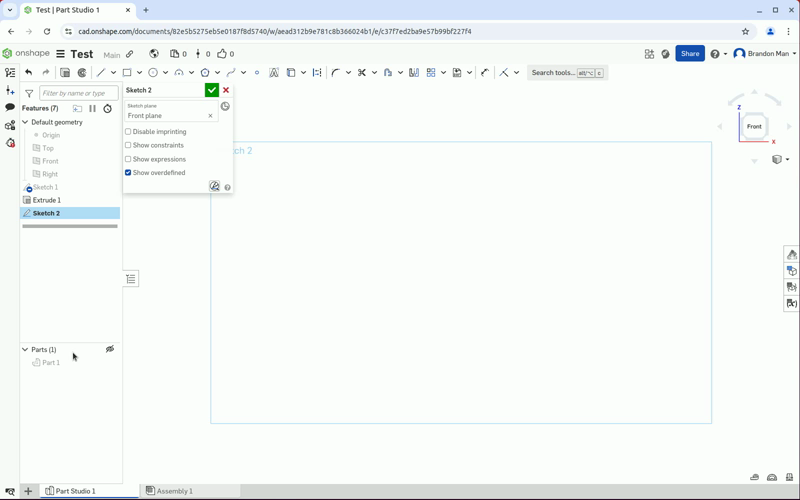
key(l)
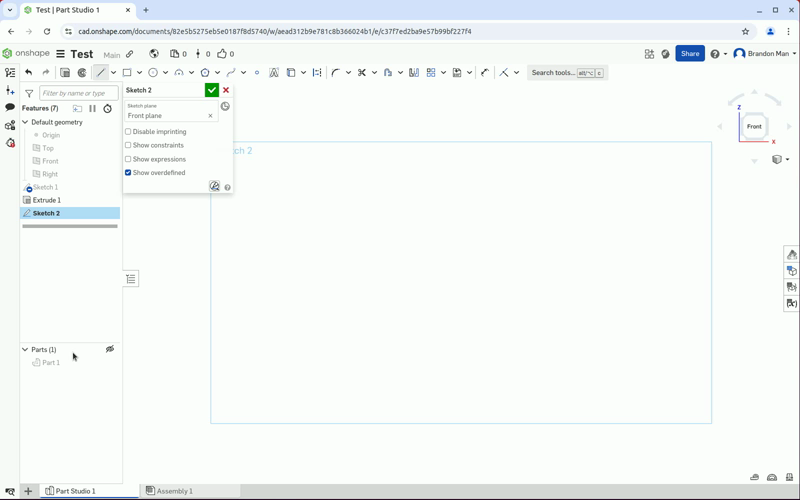
key_down(shift)
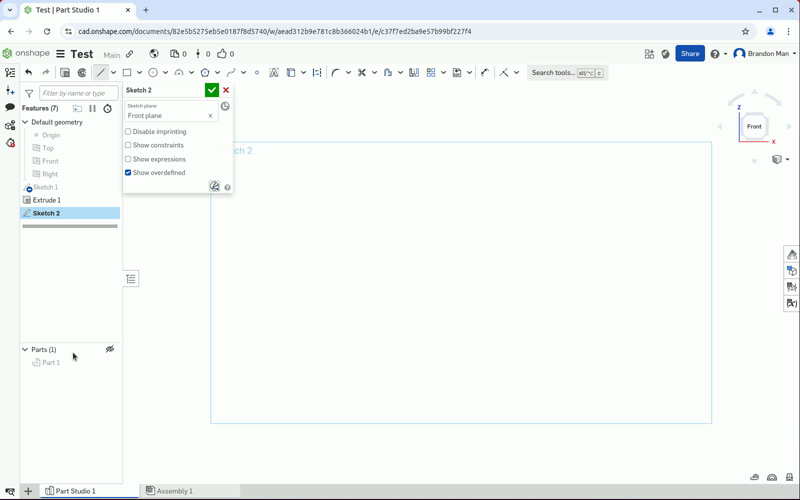
mouse_move(429, 203)
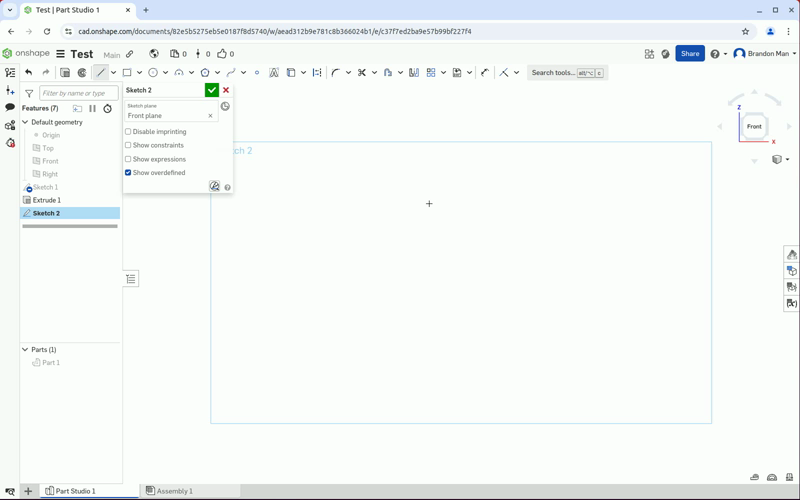
click(429, 203)
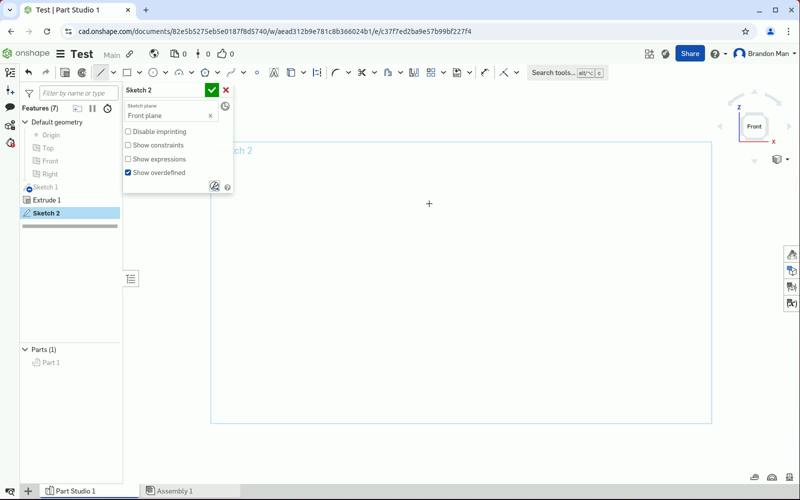
key_up(shift)
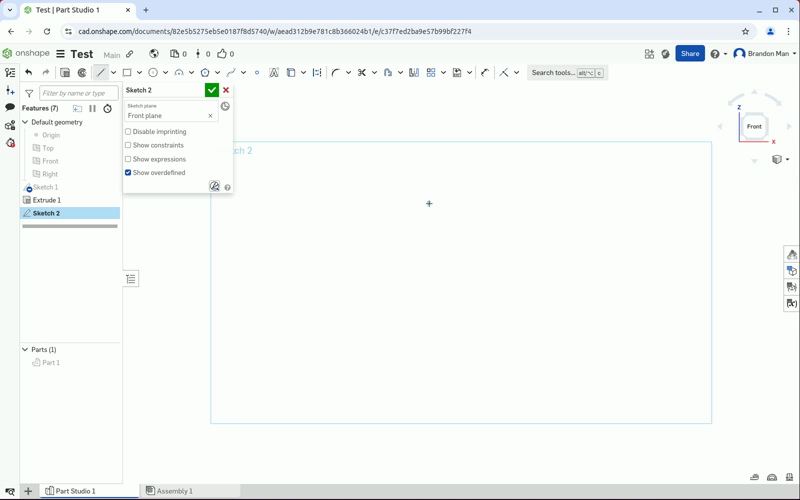
key_down(shift)
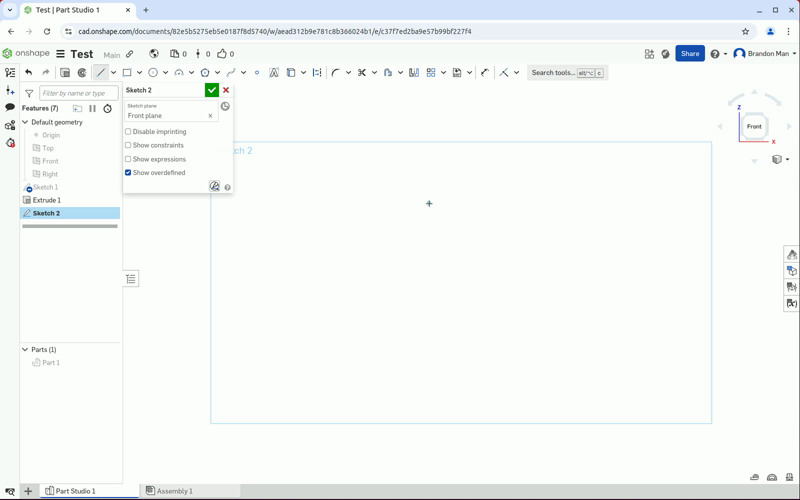
mouse_move(492, 203)
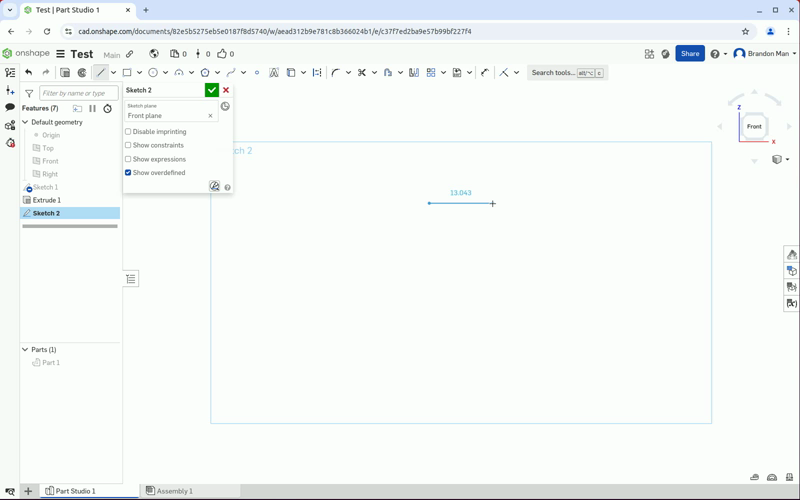
click(492, 203)
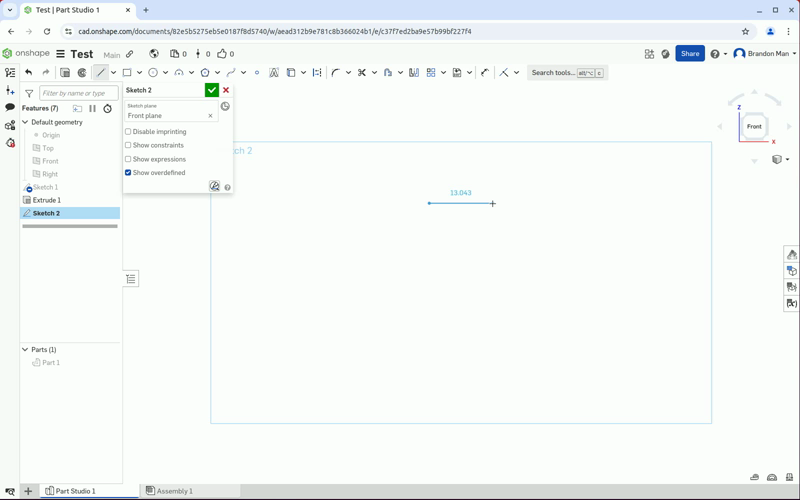
key_up(shift)
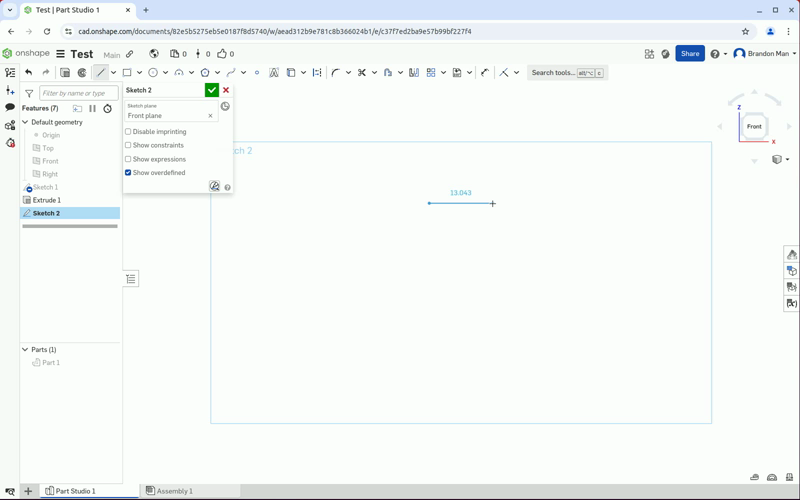
key_down(shift)
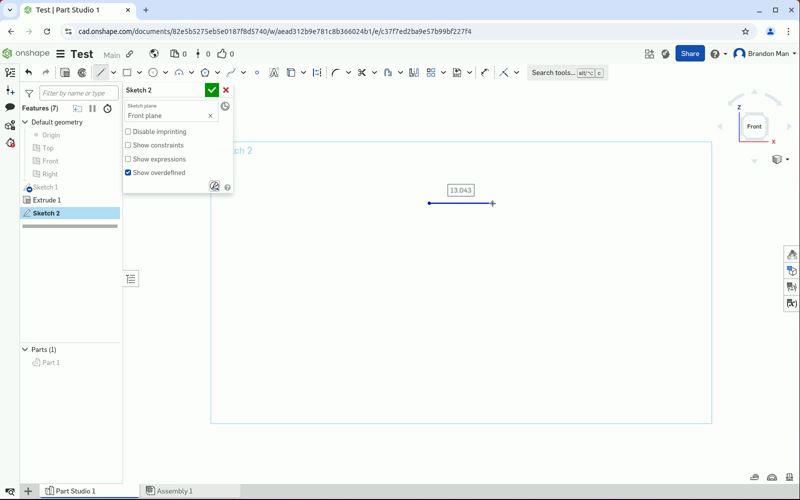
mouse_move(522, 203)
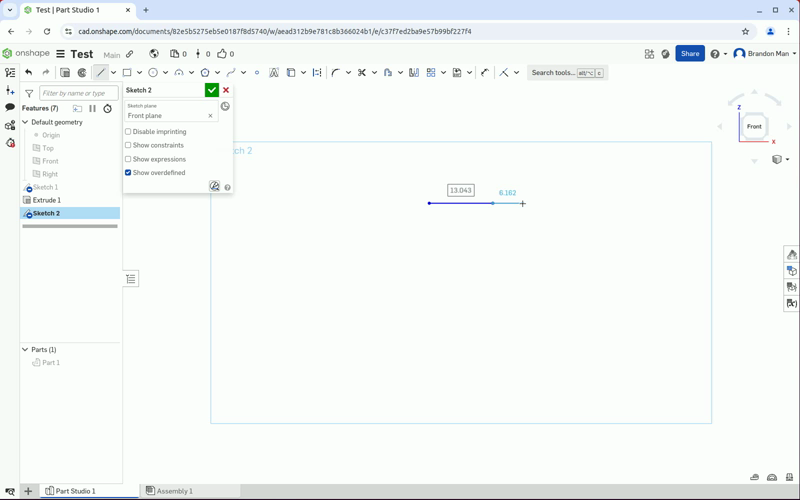
mouse_move(492, 171)
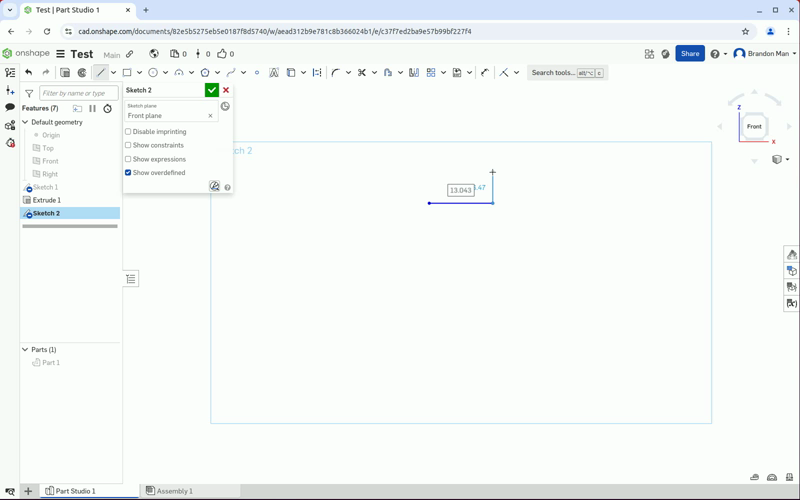
click(492, 171)
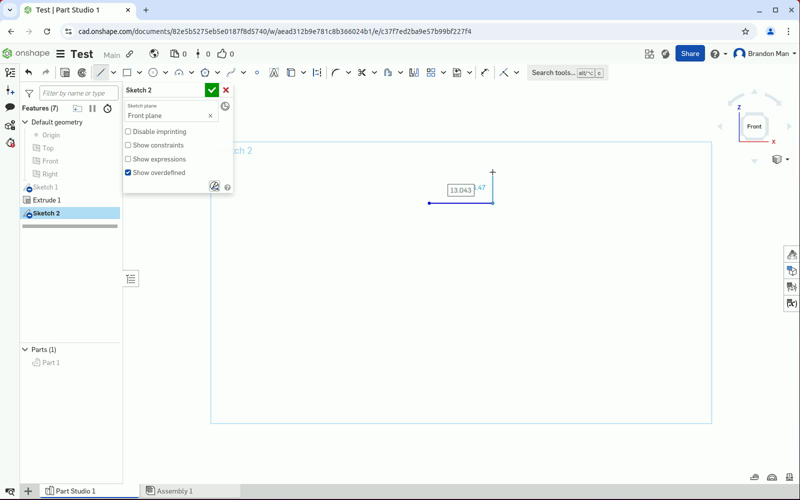
key_up(shift)
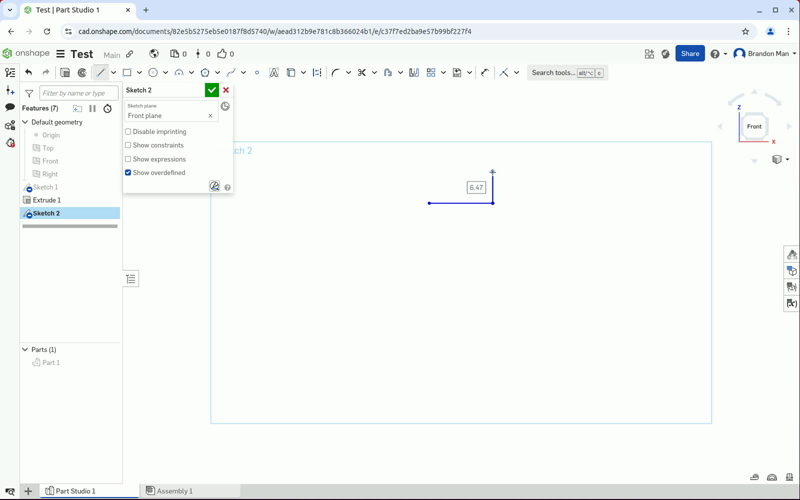
key_down(shift)
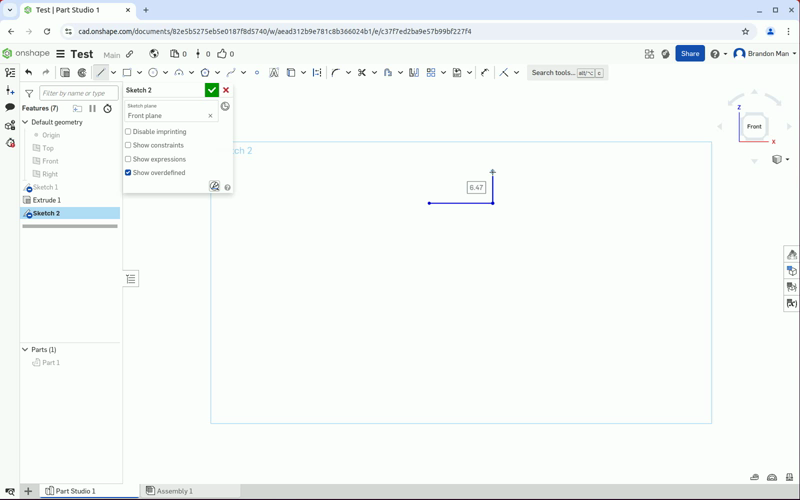
mouse_move(429, 171)
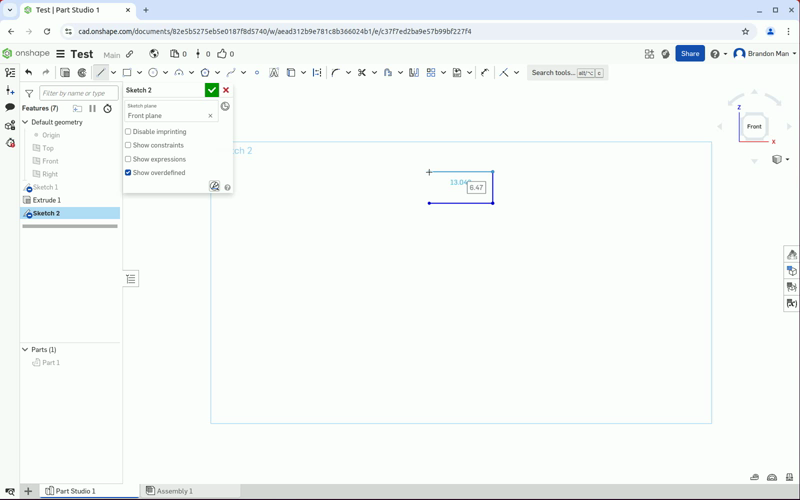
click(429, 171)
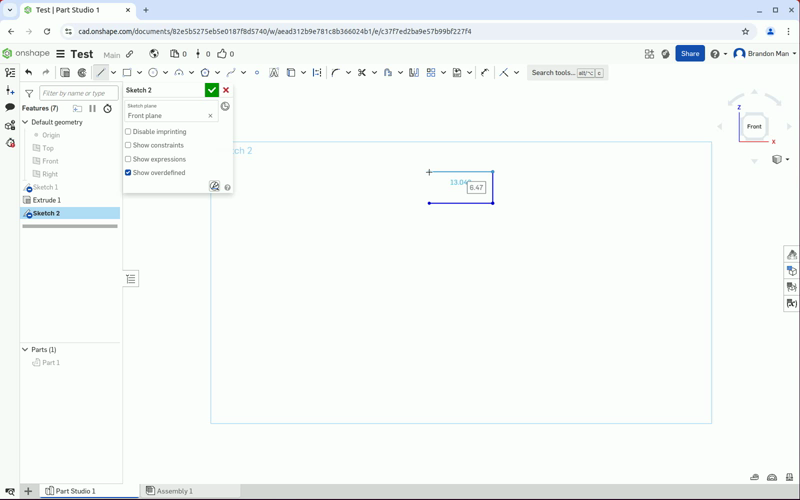
key_up(shift)
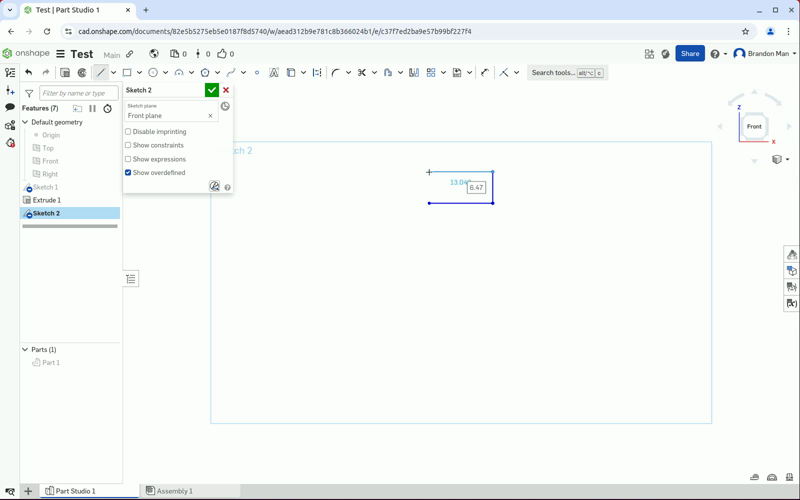
mouse_move(459, 171)
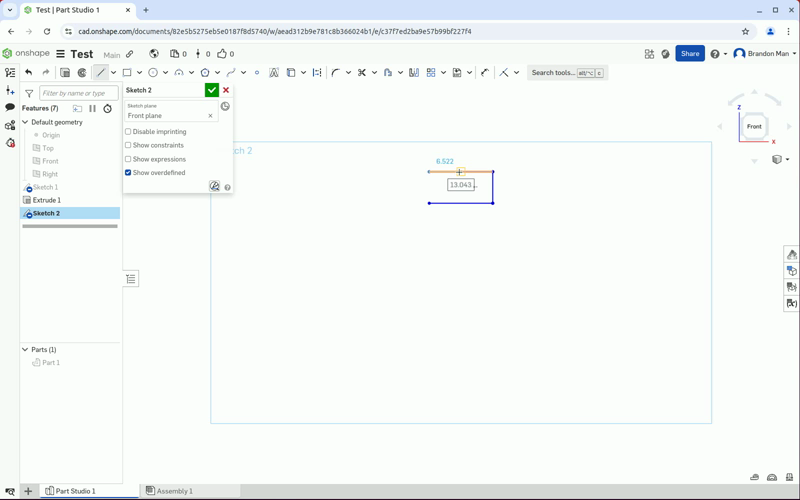
key_down(shift)
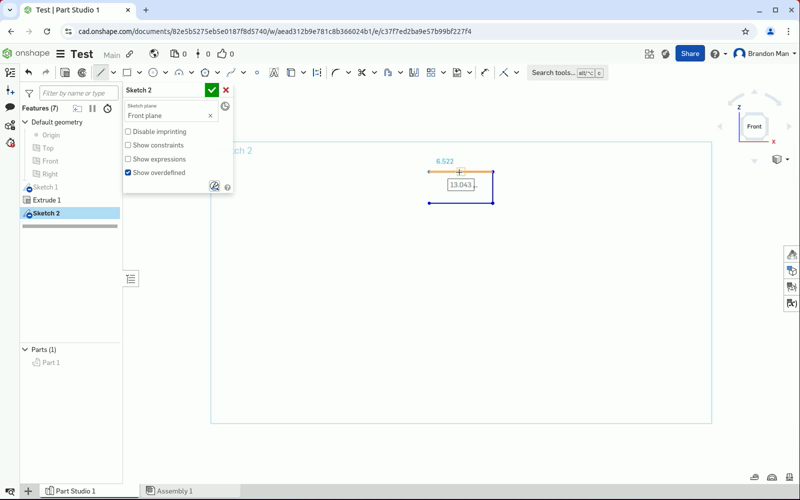
mouse_move(429, 203)
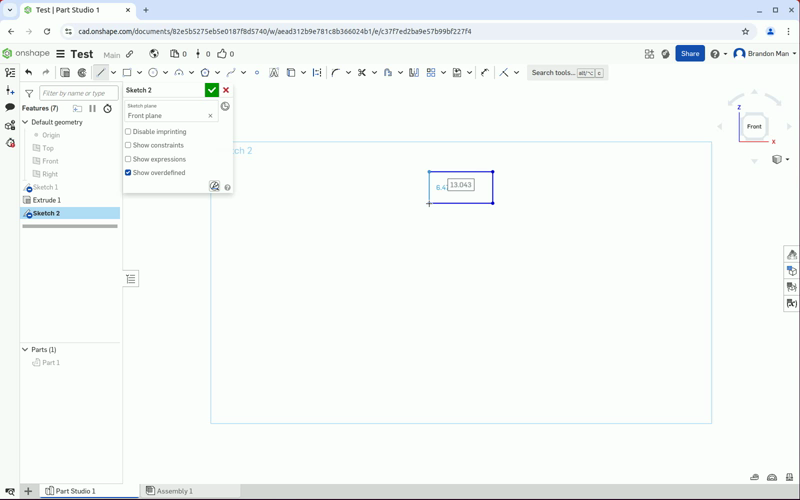
key_up(shift)
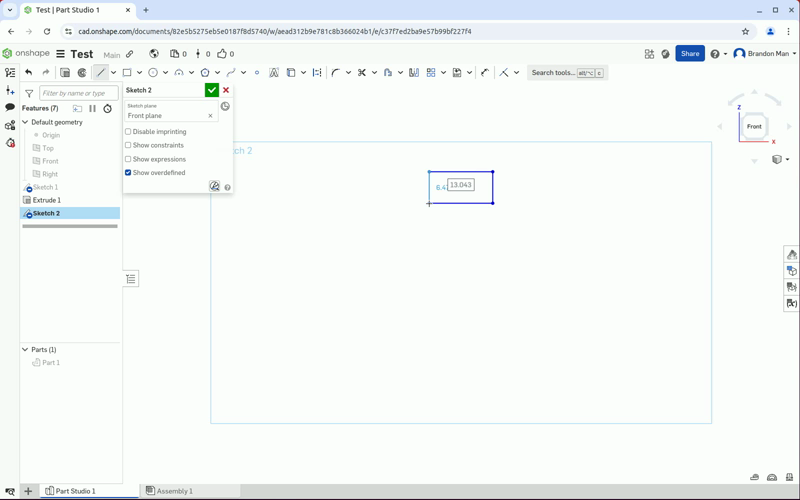
click(429, 203)
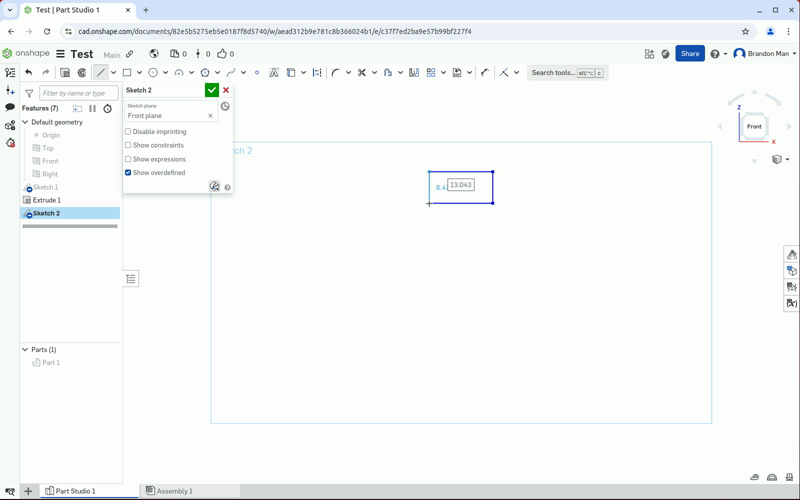
key(esc)
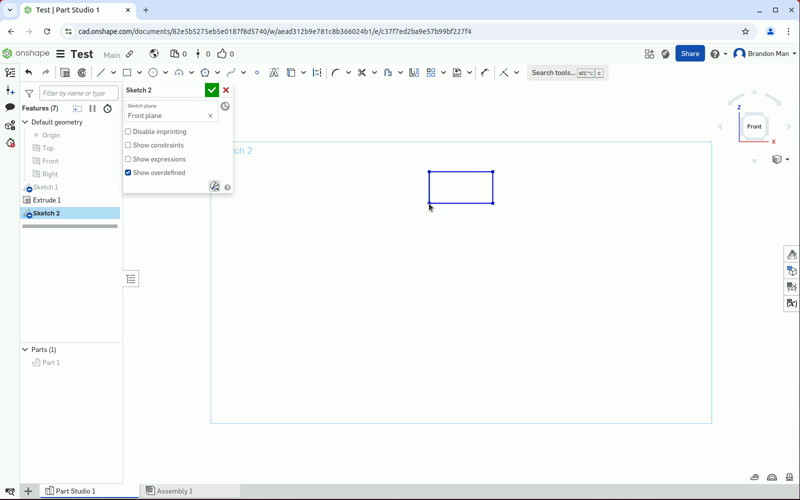
mouse_move(457, 173)
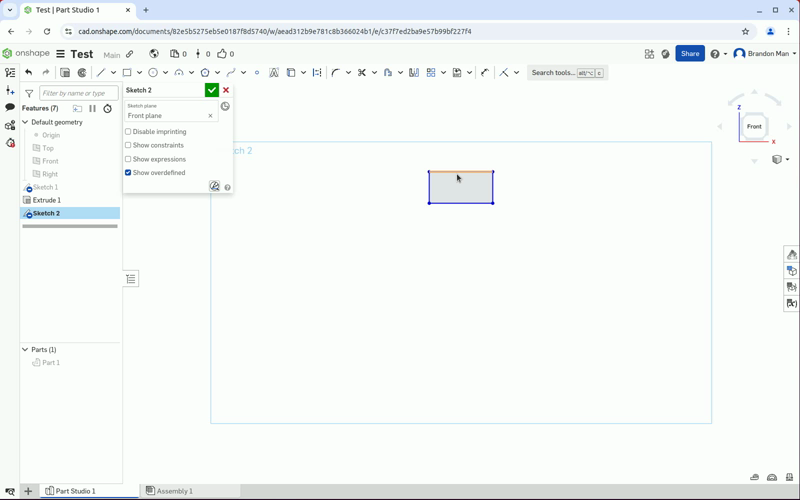
click(457, 173)
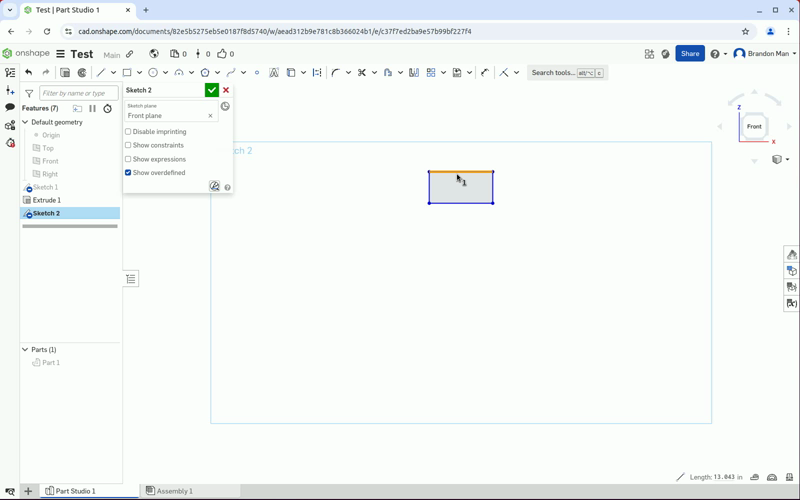
mouse_move(73, 352)
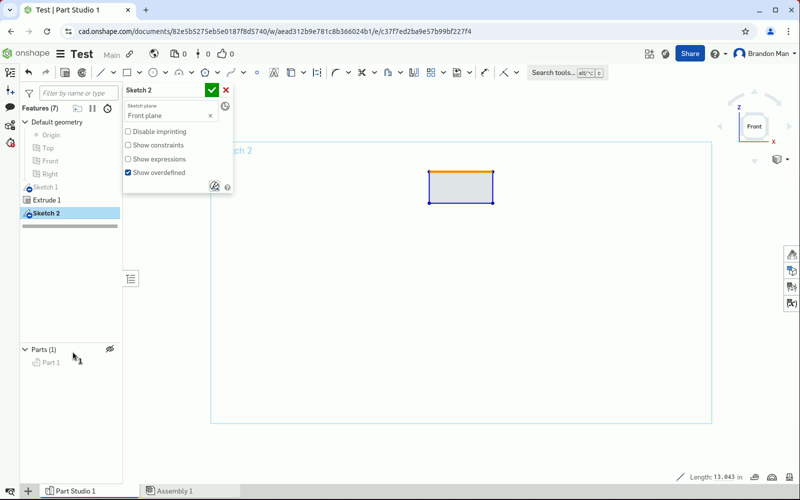
key(shift+y)
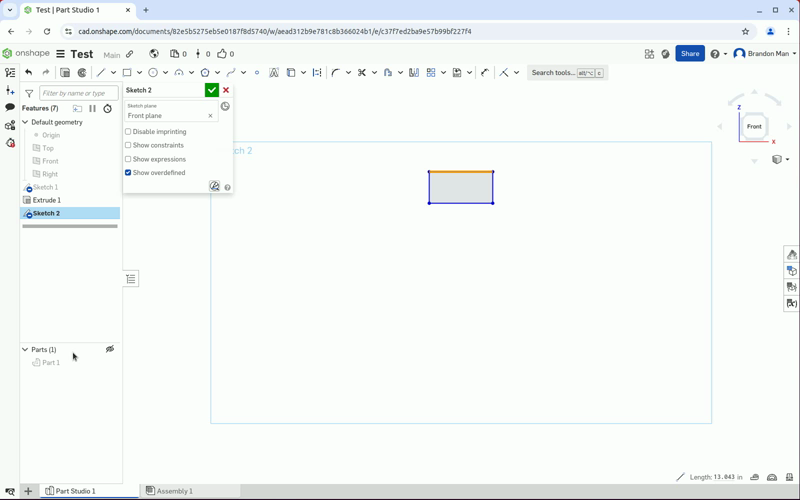
key(shift+e)
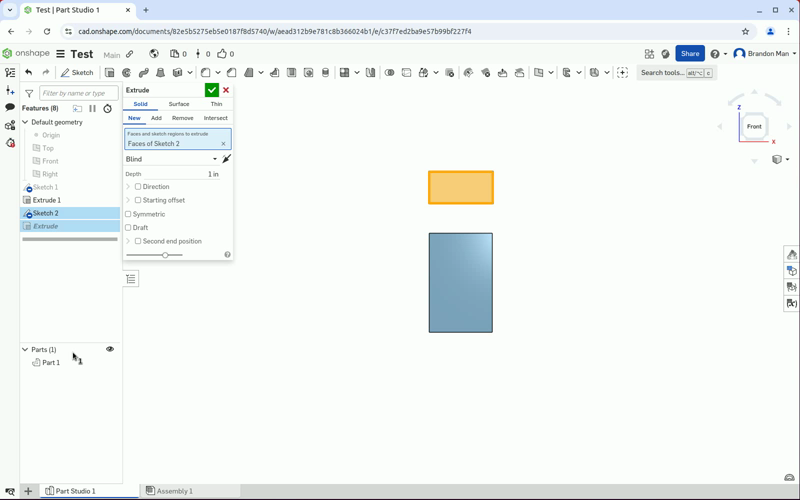
mouse_move(143, 106)
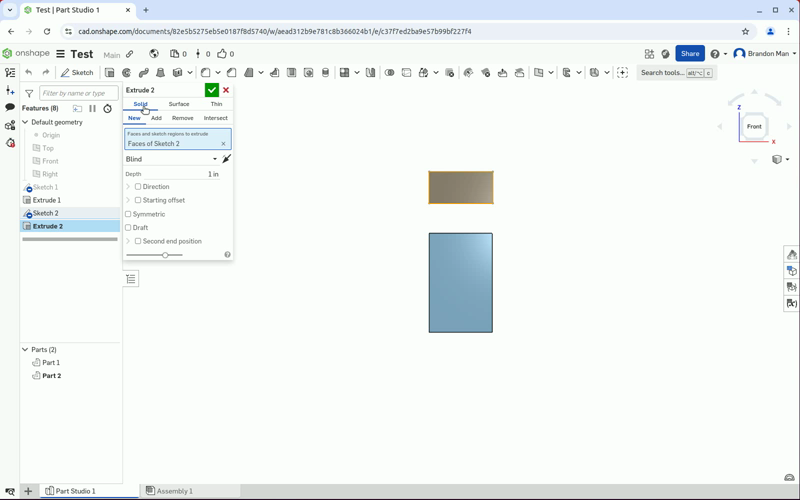
click(143, 106)
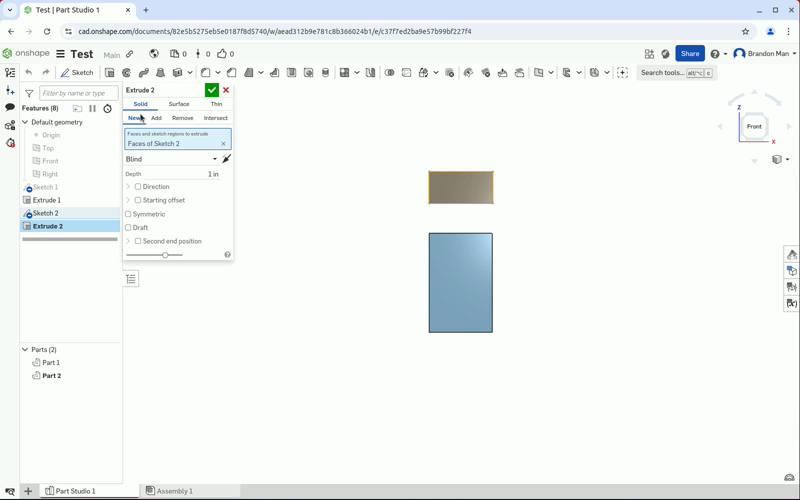
mouse_move(137, 120)
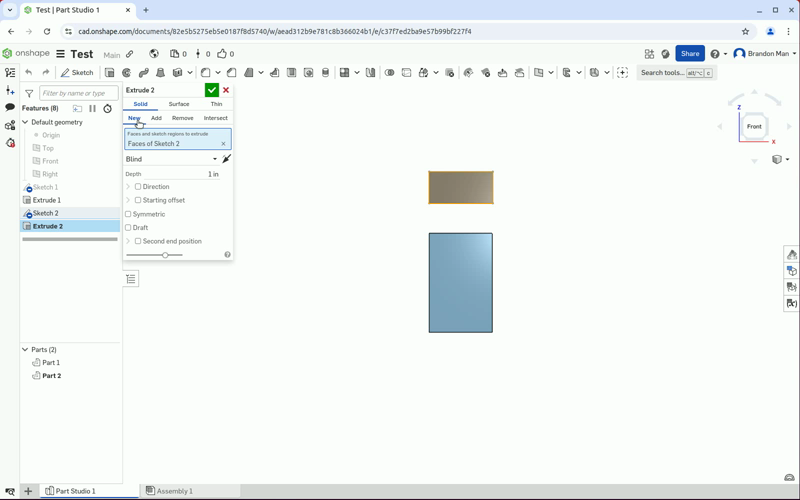
click(137, 120)
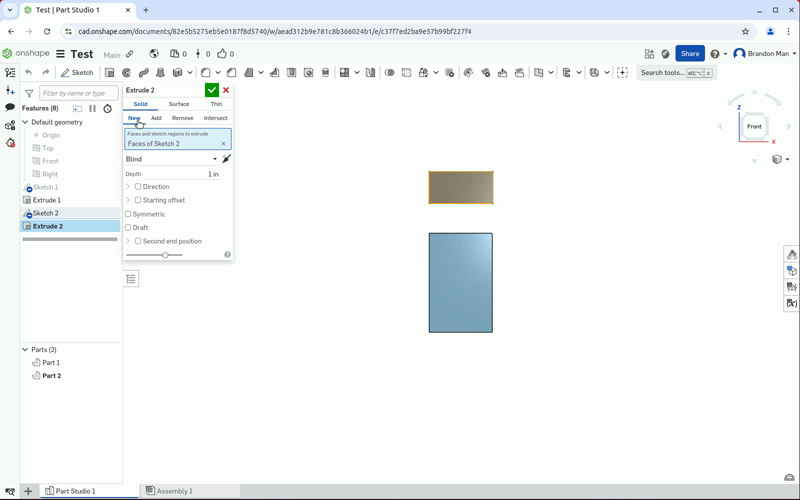
key(tab, 4)
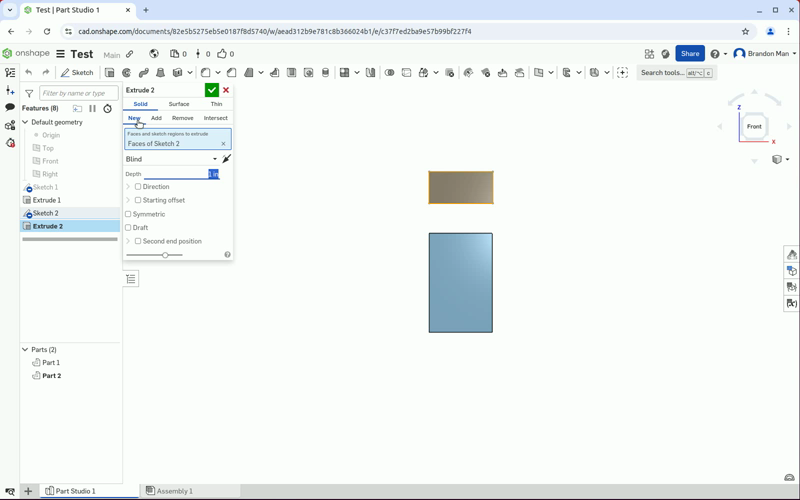
text(0.481)
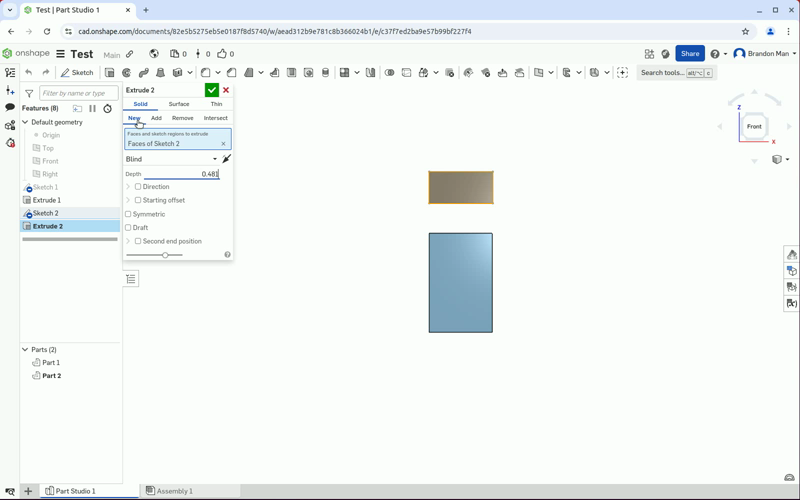
key(enter)
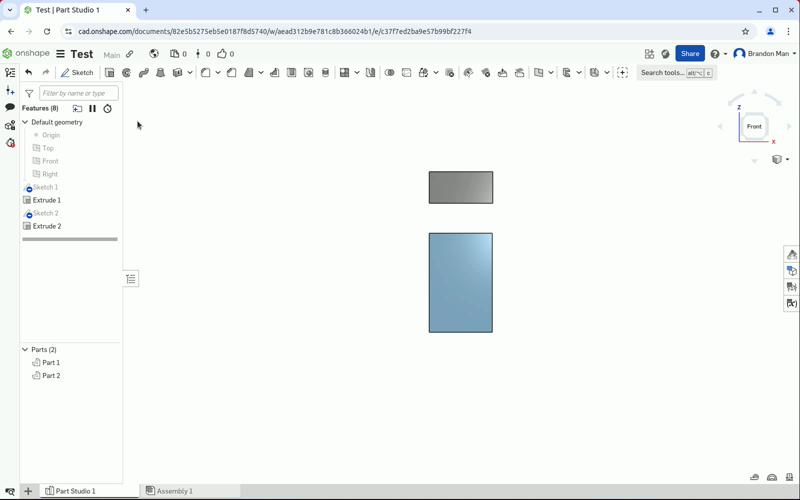
key(shift+h)
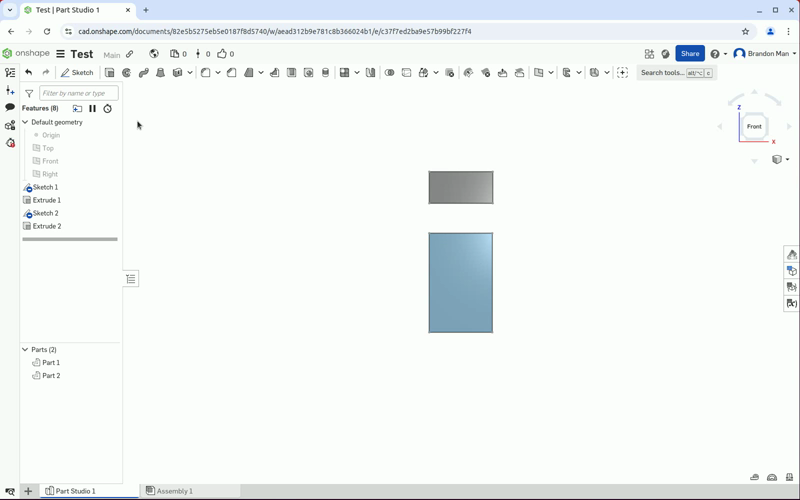
key(shift+h)
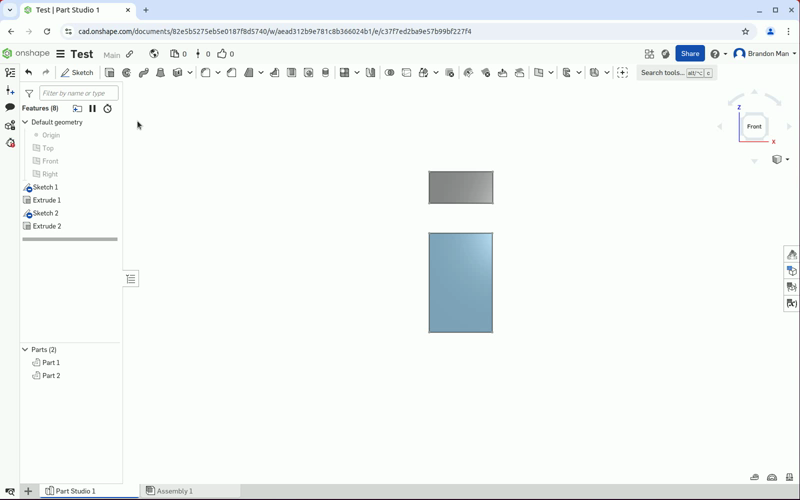
key(shift+7)
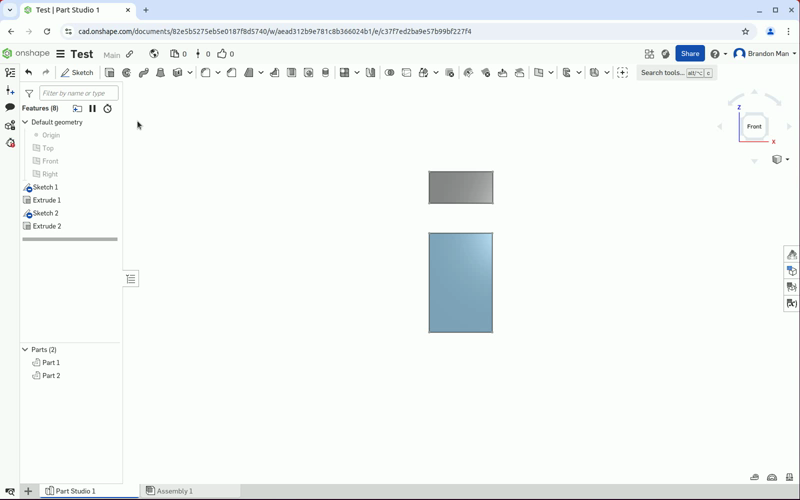
key(left, 2)
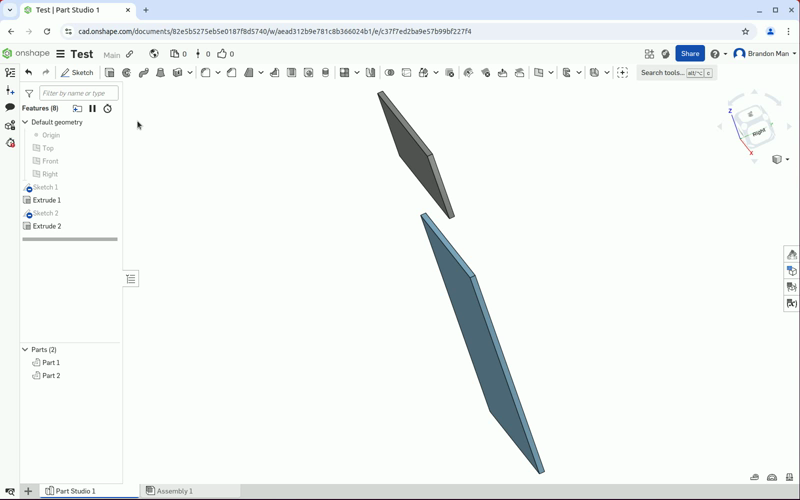
key(down, 2)
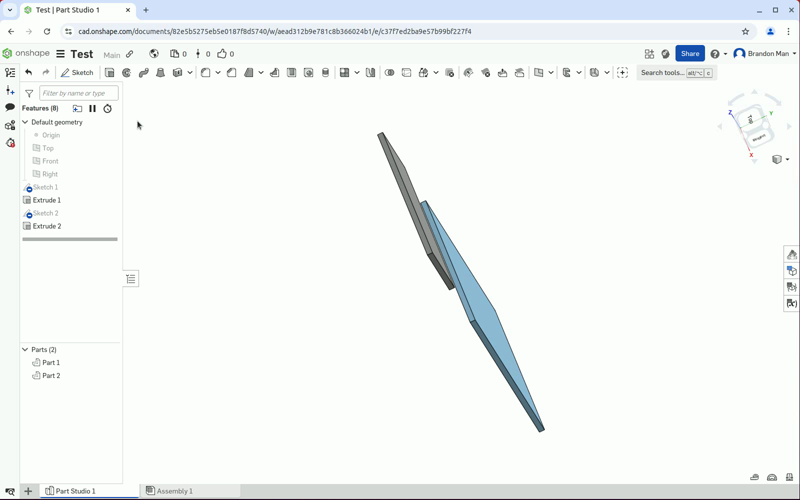
key(up, 2)
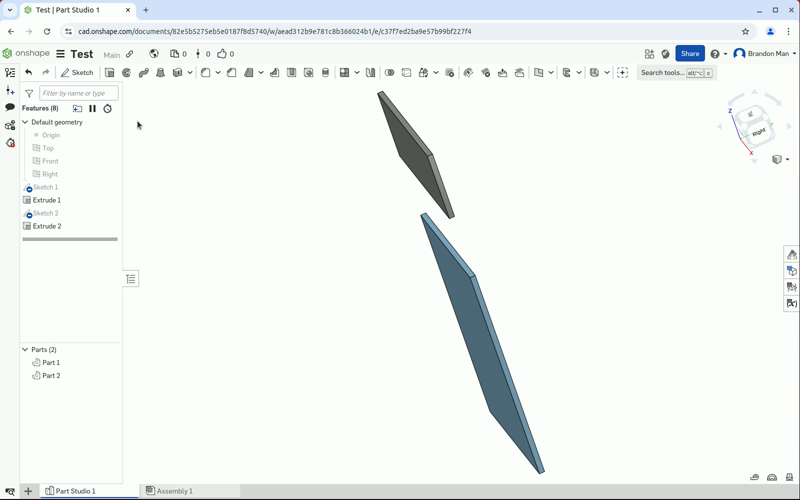
key(right, 2)
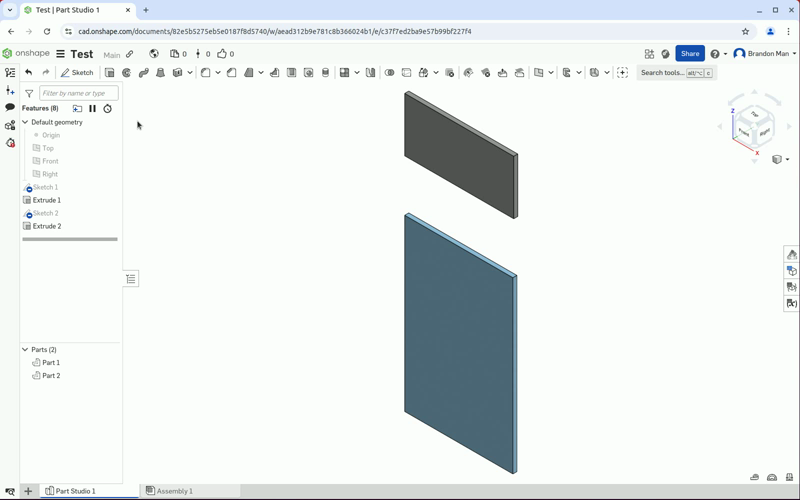
mouse_move(73, 189)
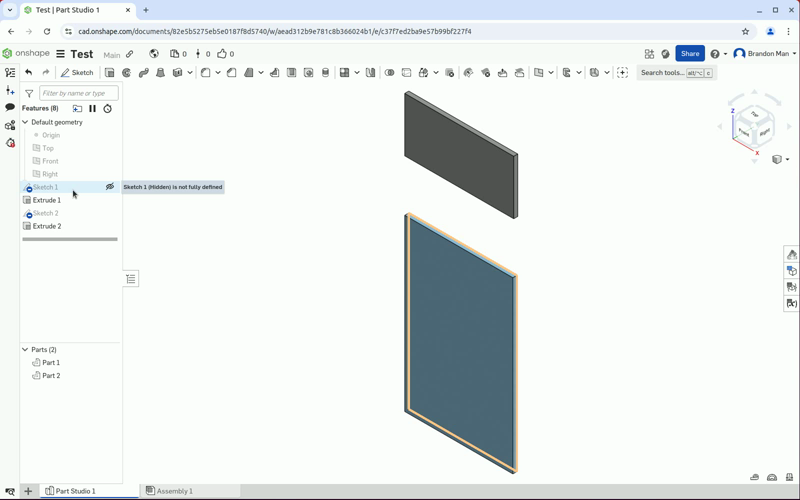
click(73, 189)